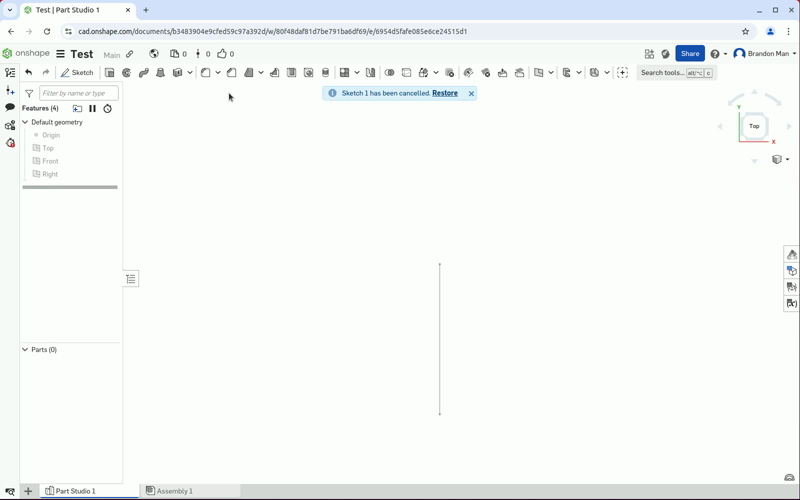
key(shift+h)
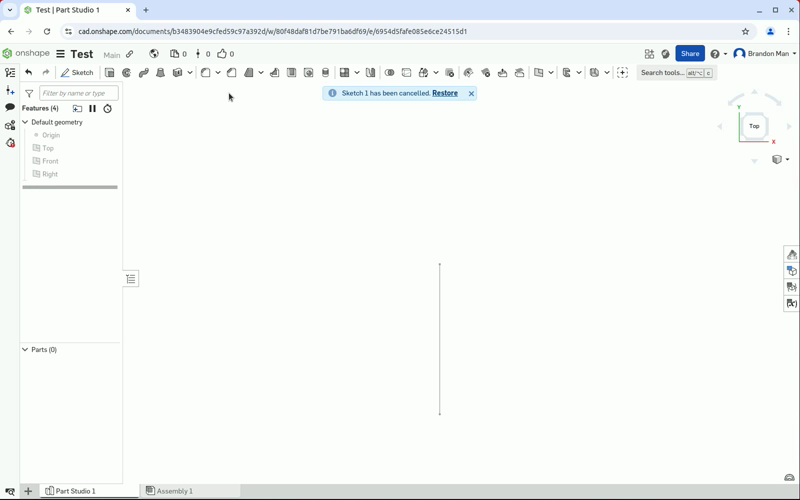
key(shift+s)
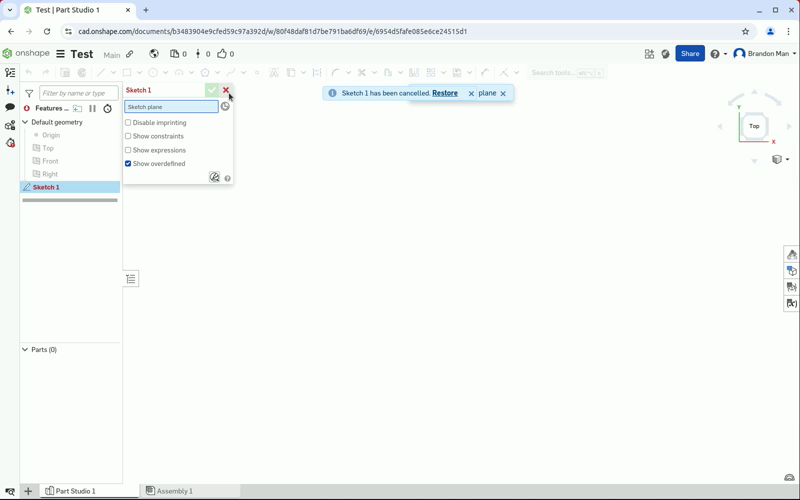
mouse_move(73, 150)
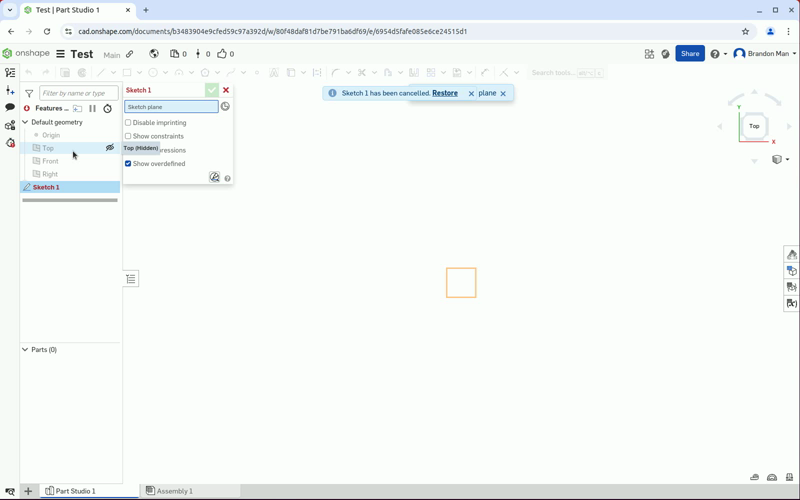
click(73, 150)
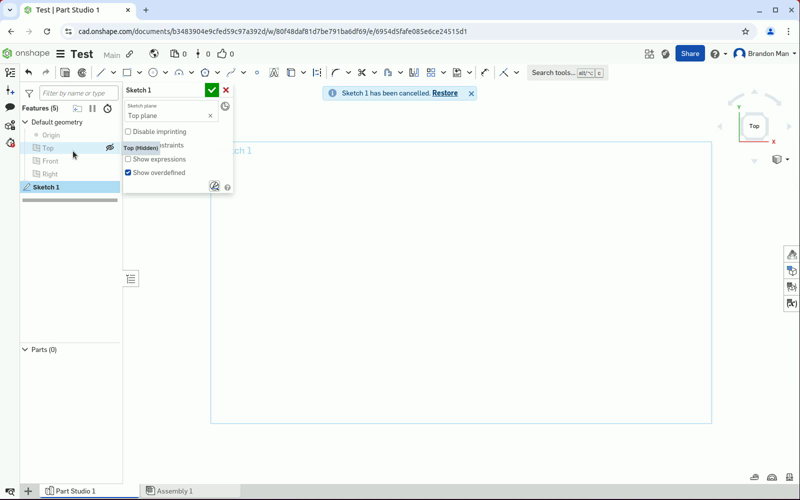
mouse_move(73, 352)
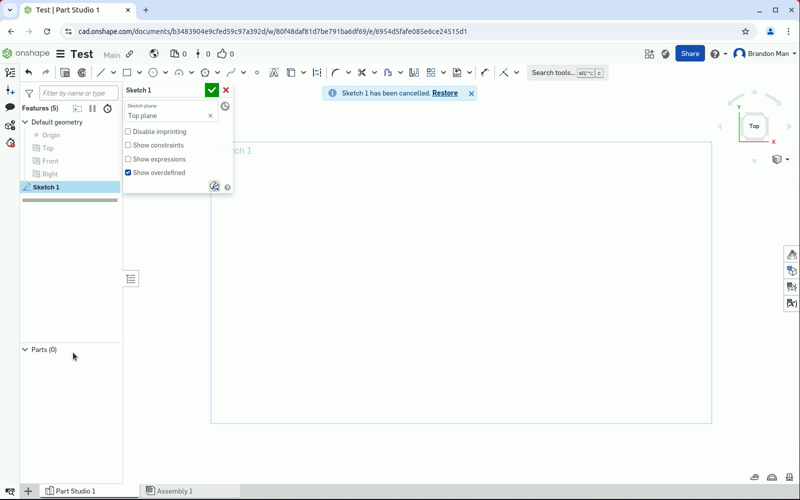
key(y)
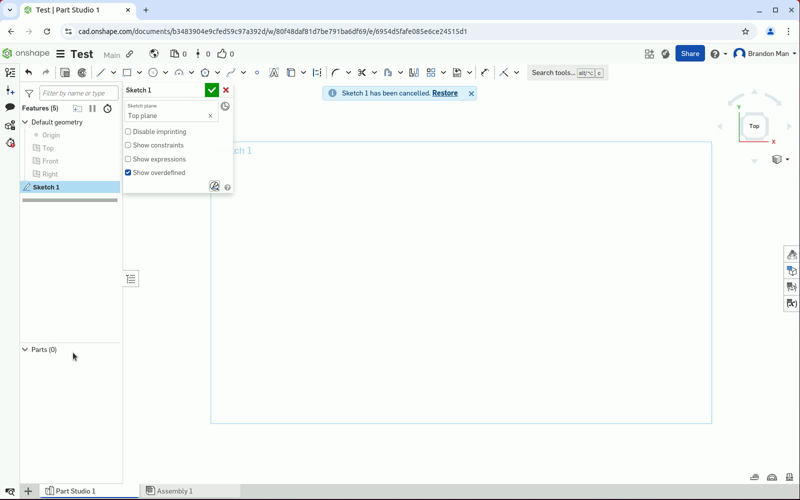
key(c)
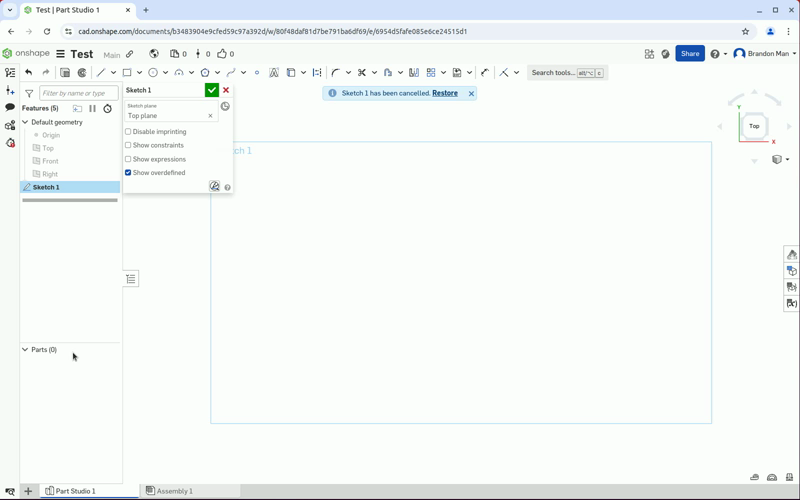
key_down(shift)
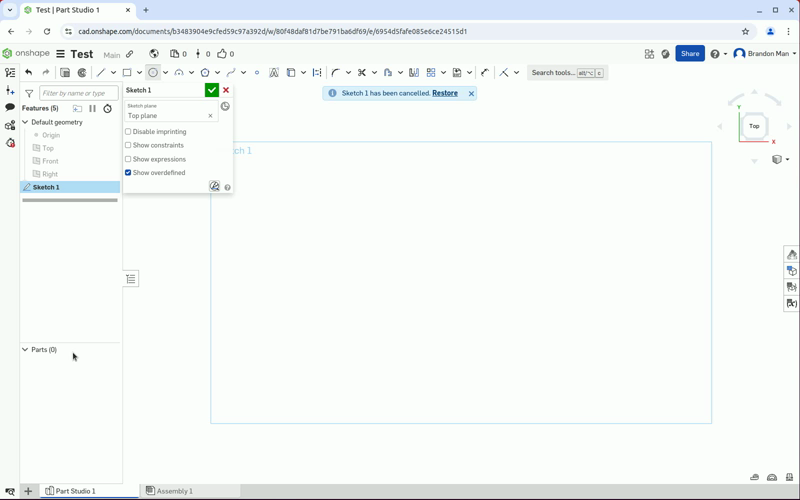
mouse_move(460, 282)
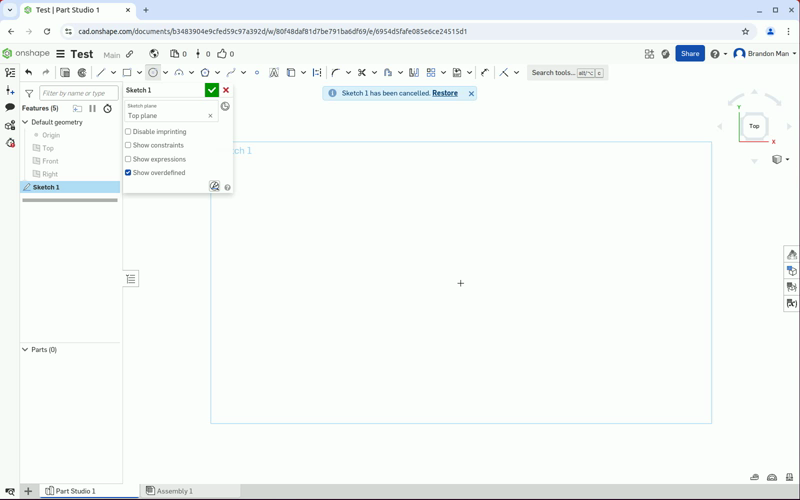
click(460, 282)
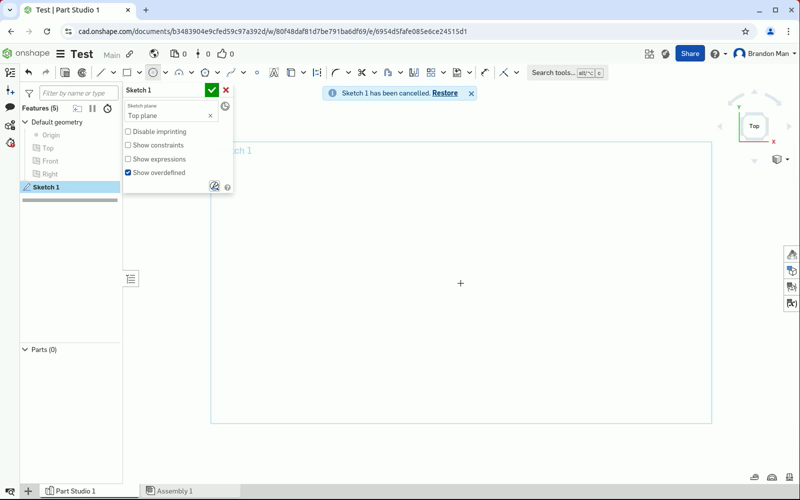
key_up(shift)
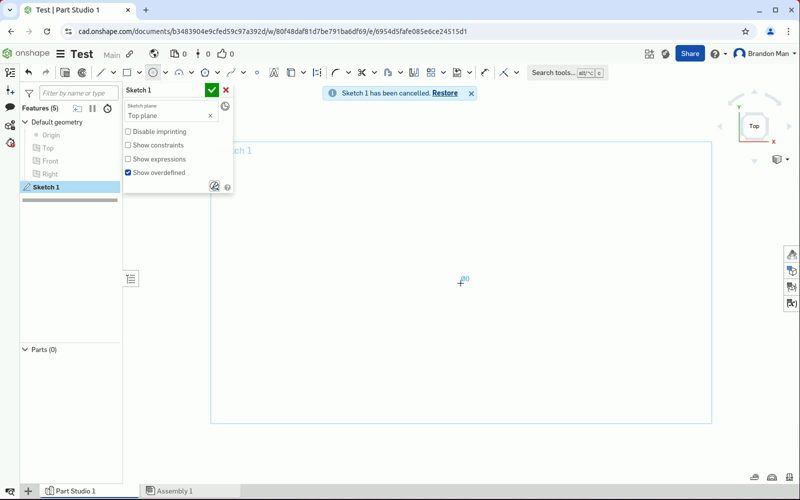
mouse_move(465, 282)
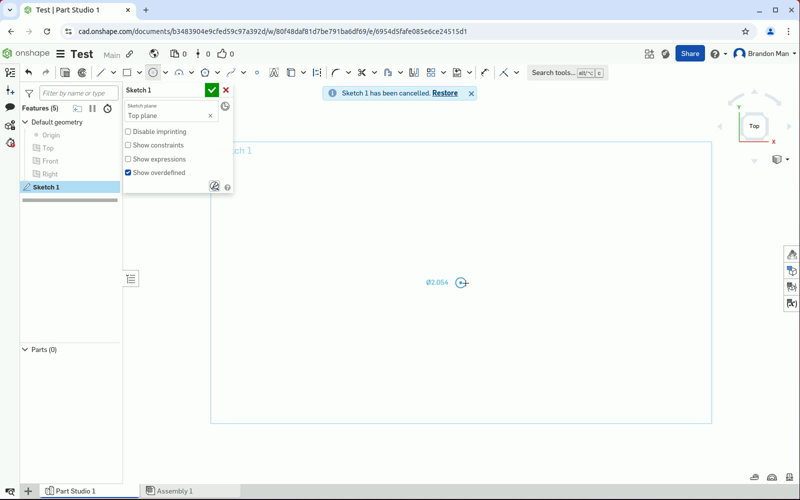
click(465, 282)
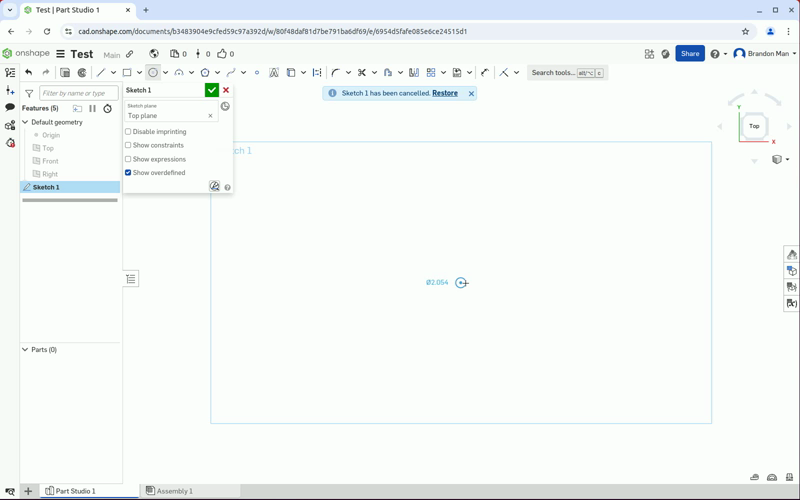
key(esc)
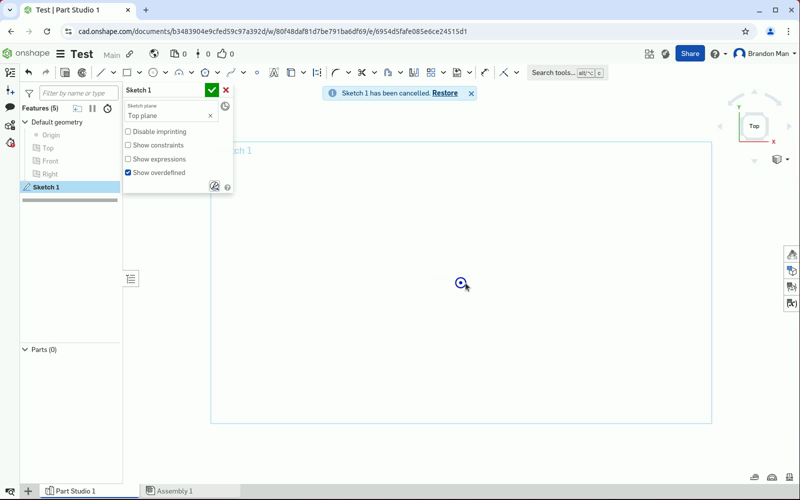
mouse_move(459, 281)
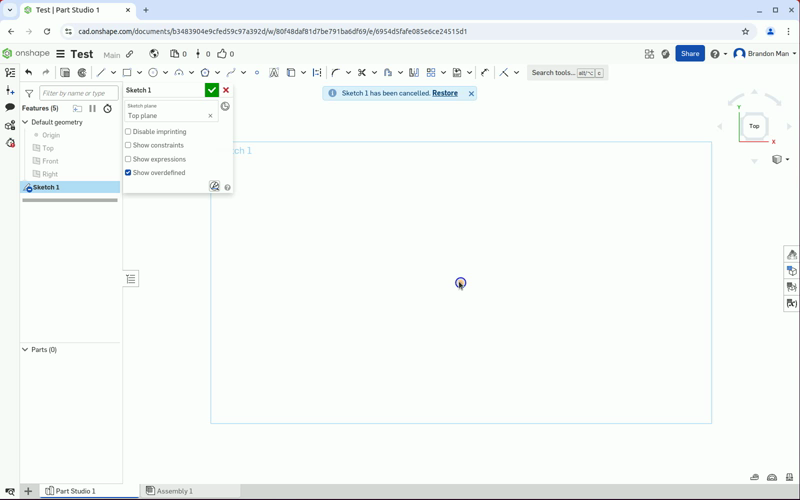
scroll(6)
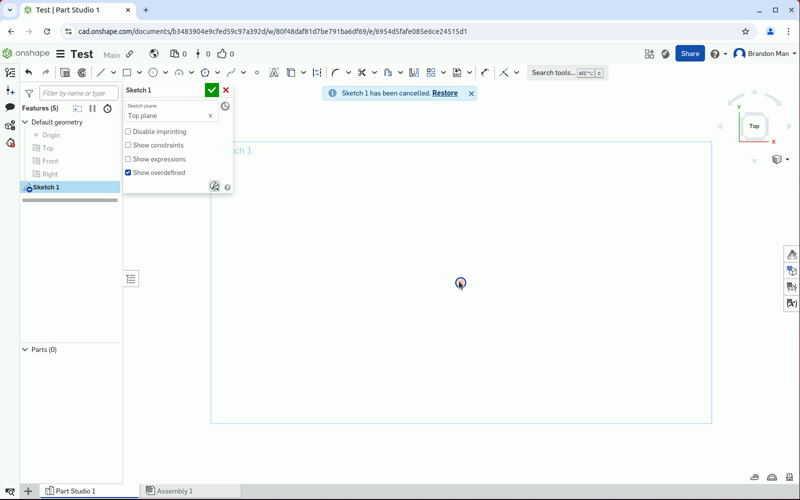
scroll(6)
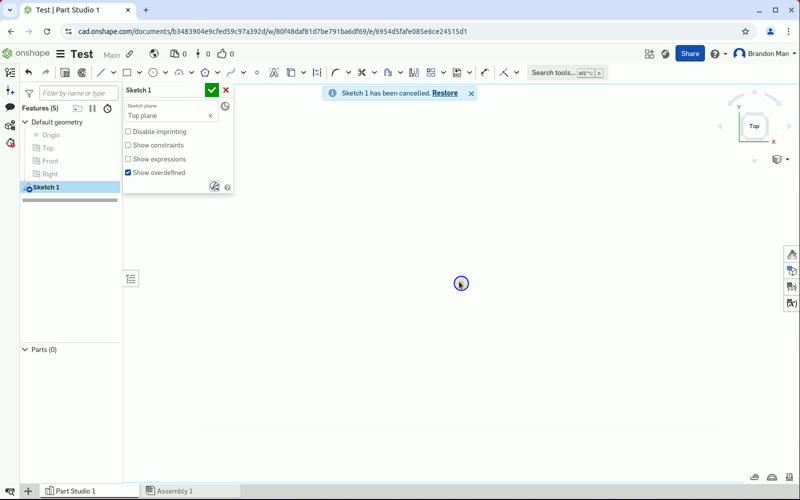
scroll(6)
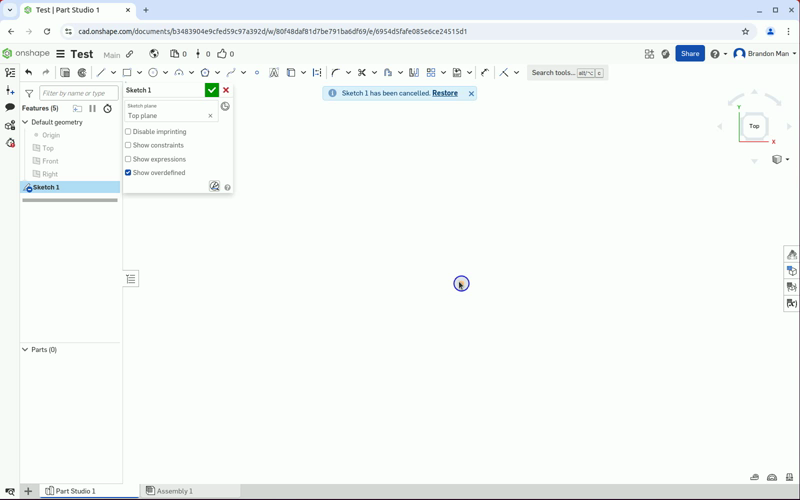
scroll(6)
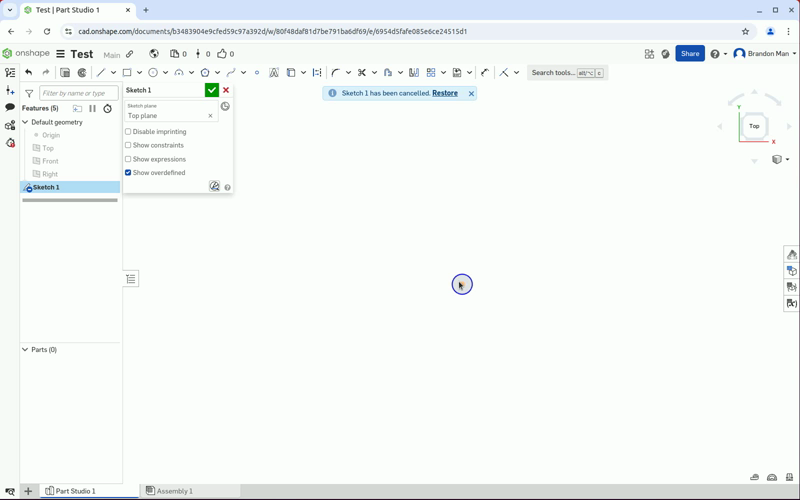
scroll(6)
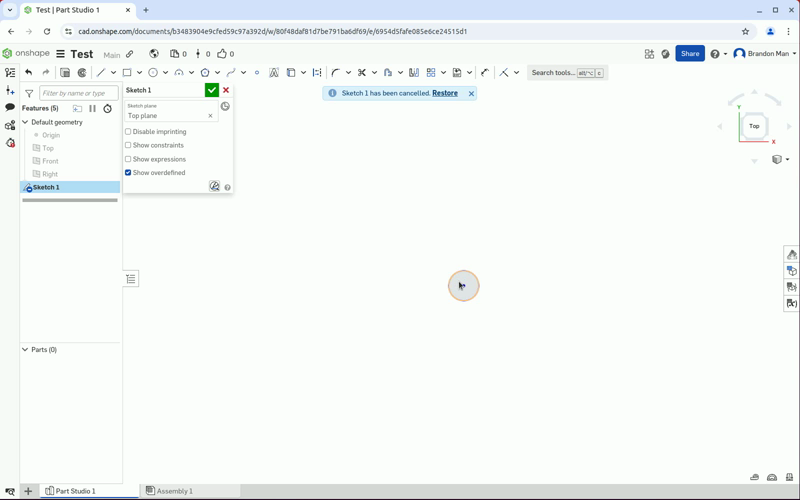
scroll(6)
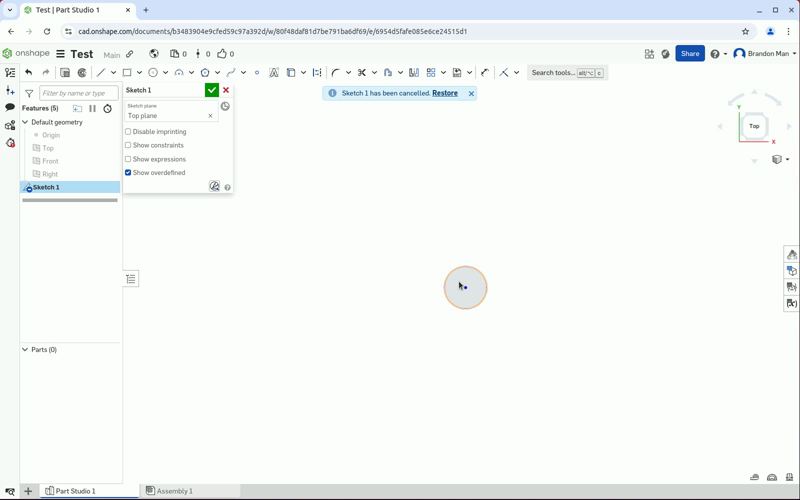
scroll(6)
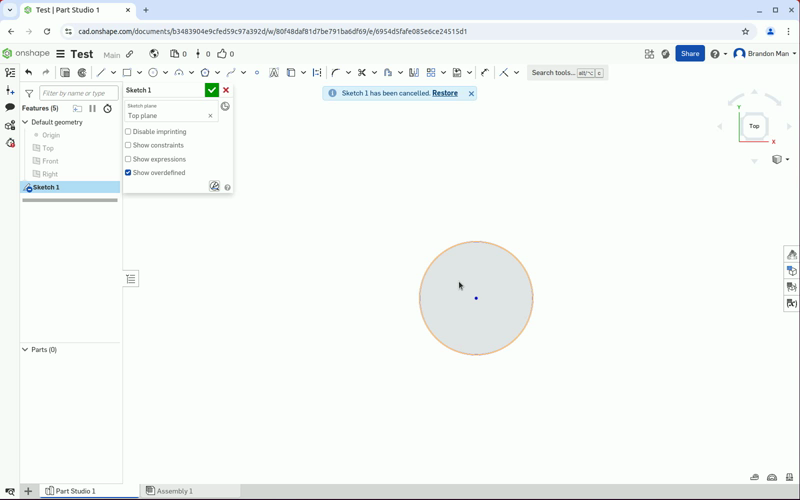
click(459, 281)
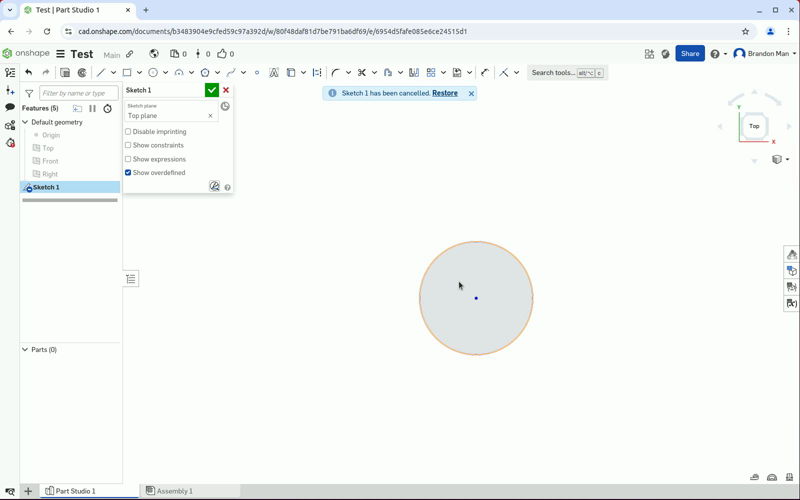
scroll(-6)
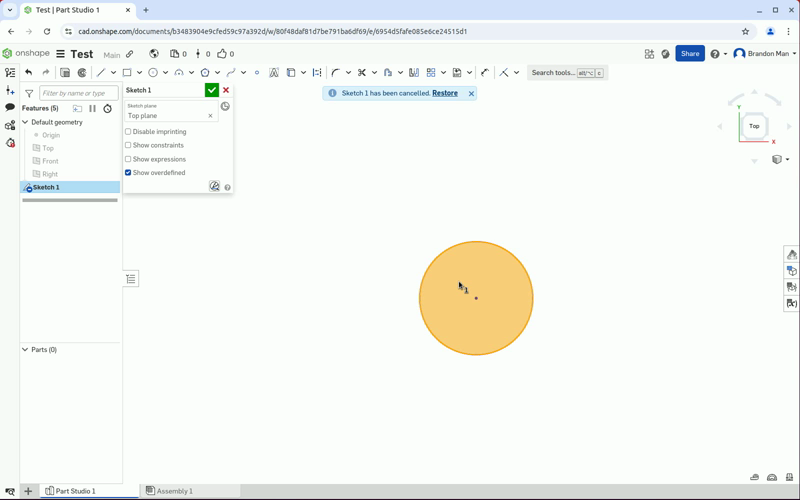
scroll(-6)
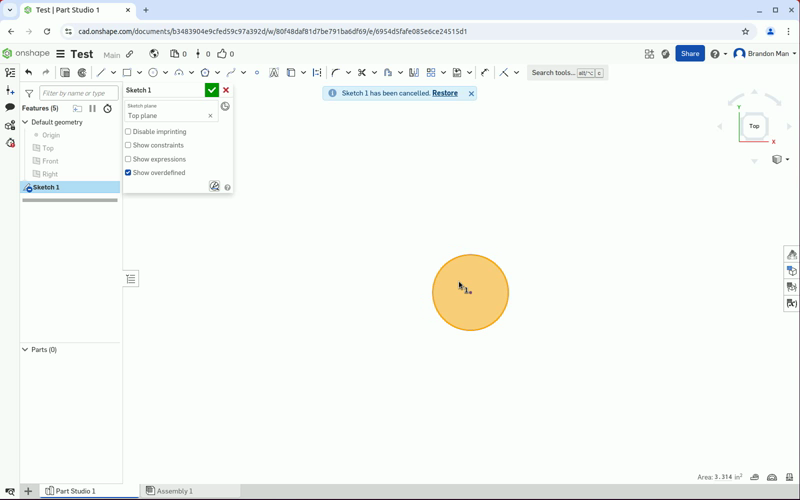
scroll(-6)
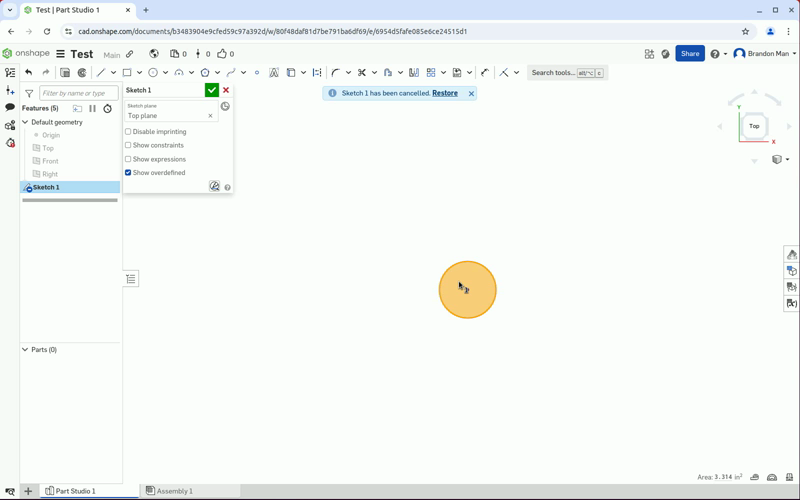
scroll(-6)
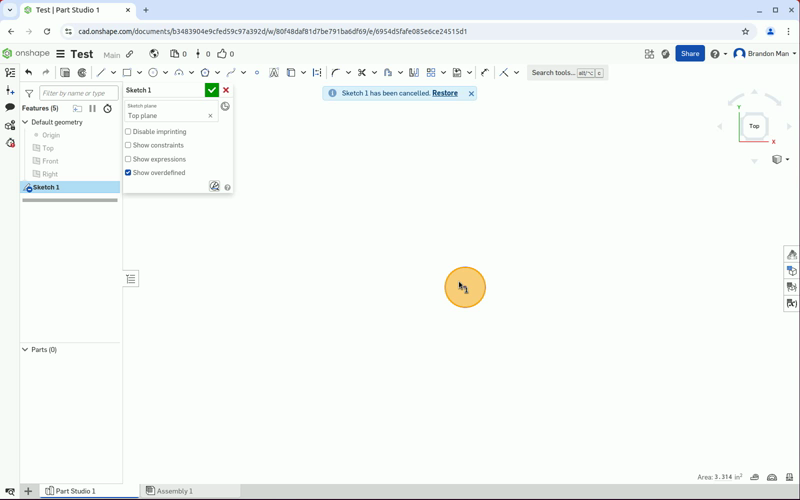
scroll(-6)
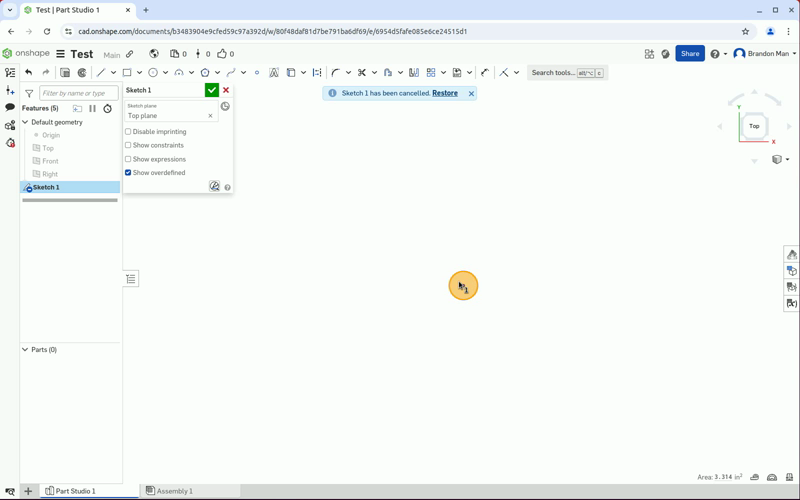
scroll(-6)
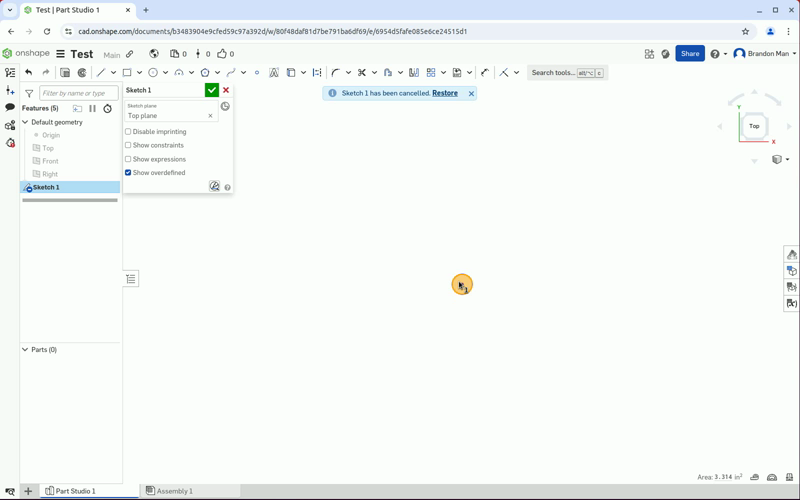
scroll(-6)
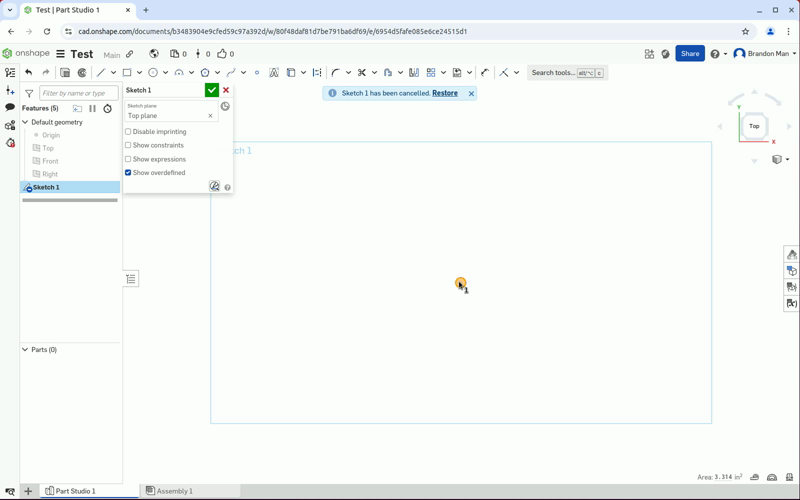
mouse_move(73, 352)
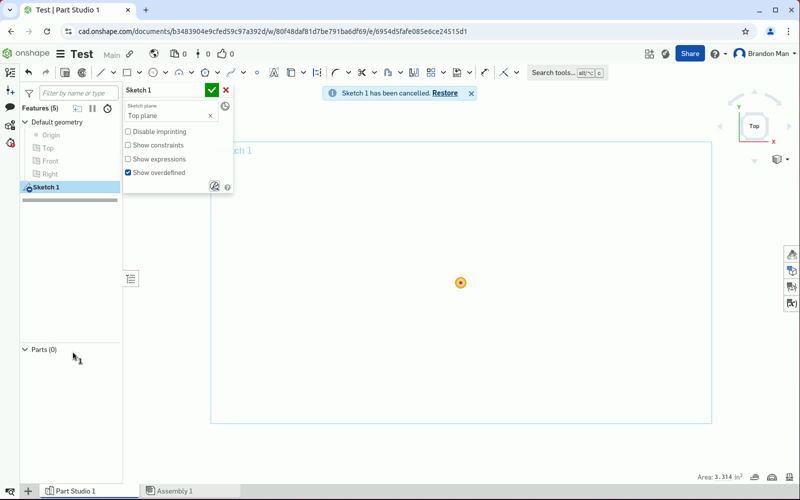
key(shift+y)
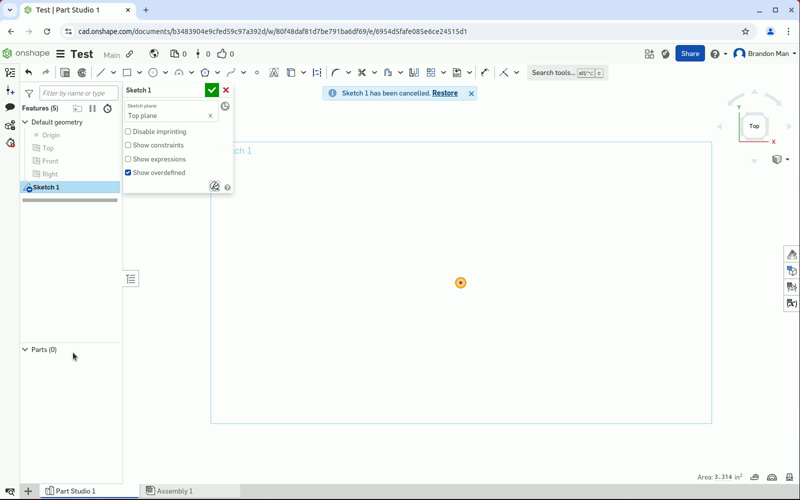
key(shift+e)
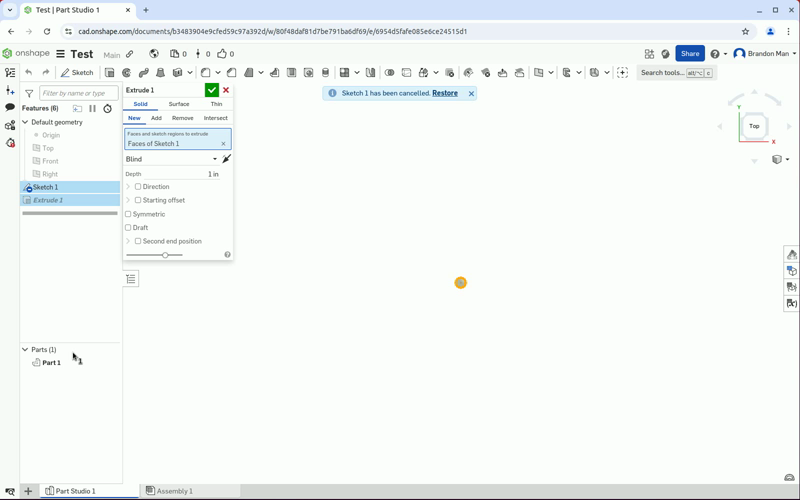
mouse_move(143, 106)
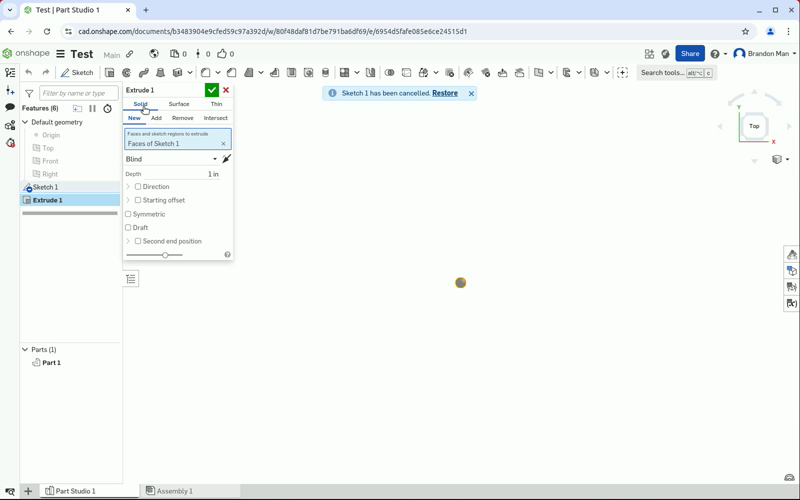
click(143, 106)
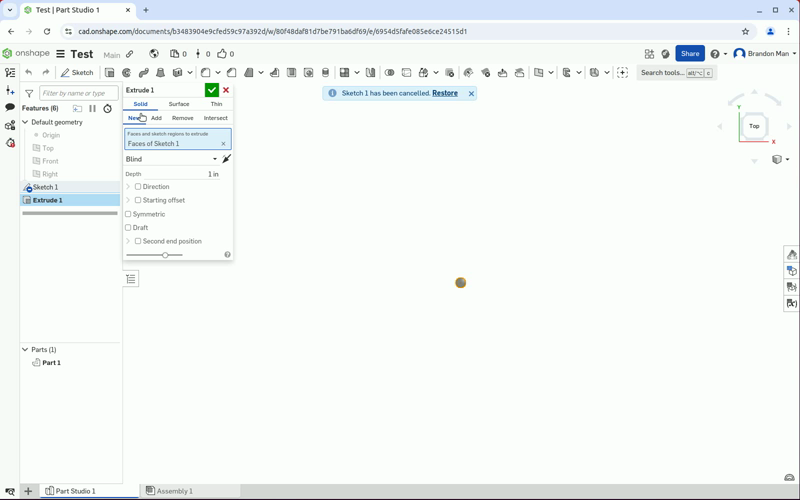
mouse_move(137, 120)
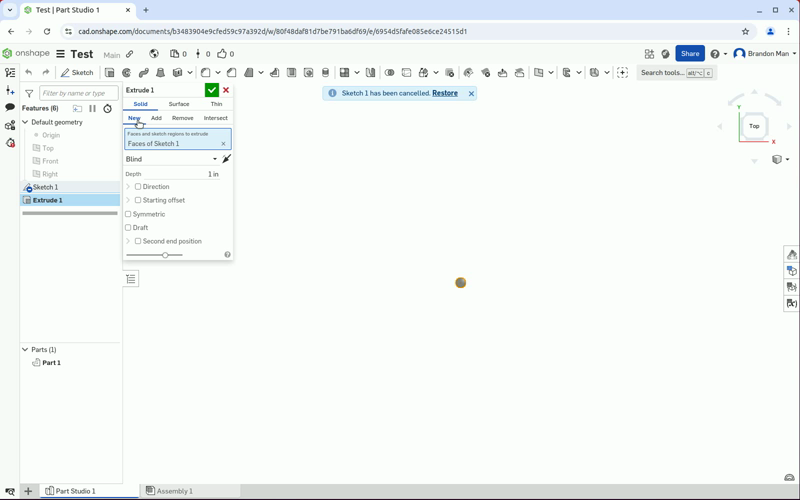
click(137, 120)
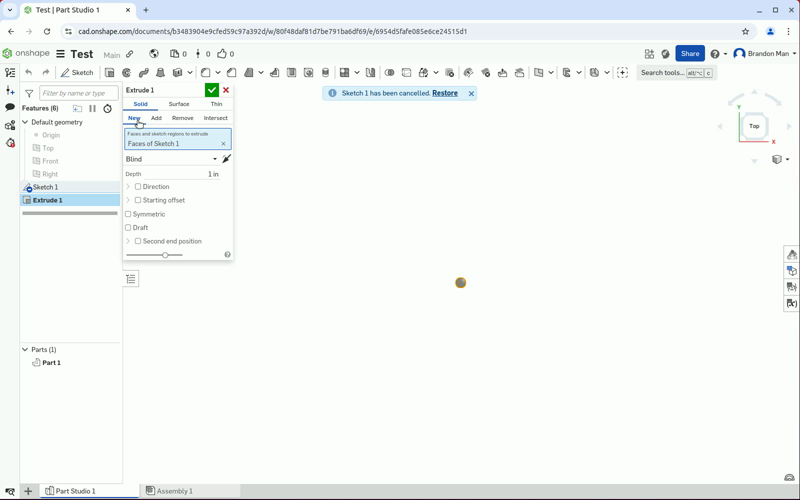
key(tab, 4)
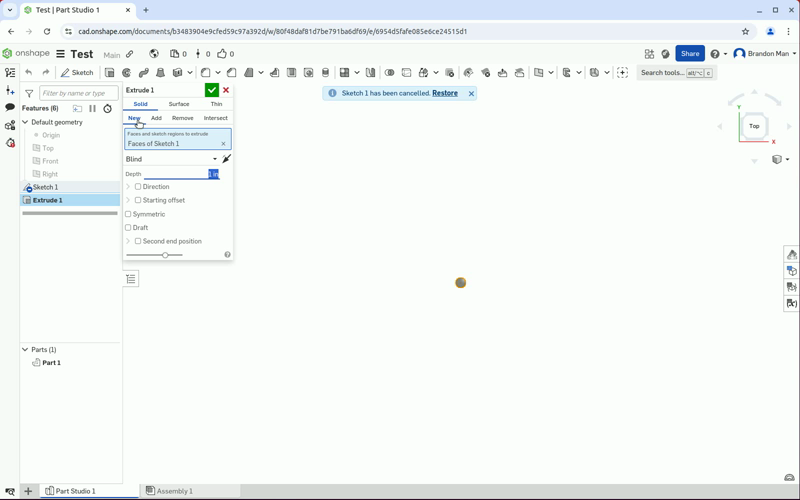
text(5.777)
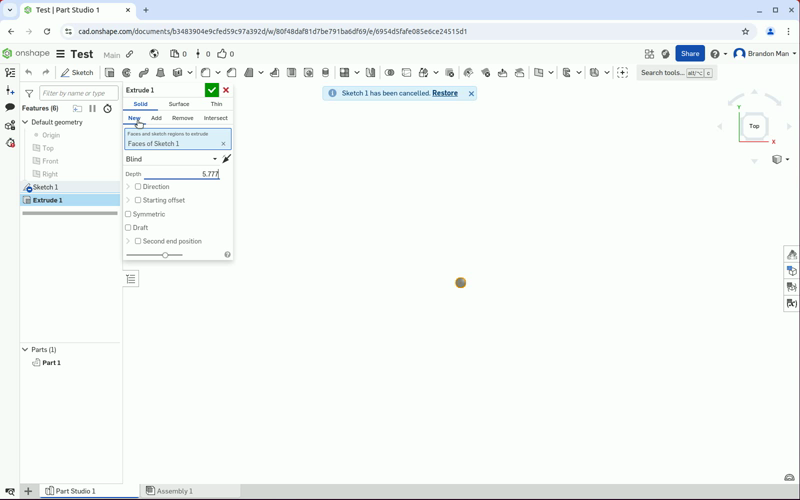
key(enter)
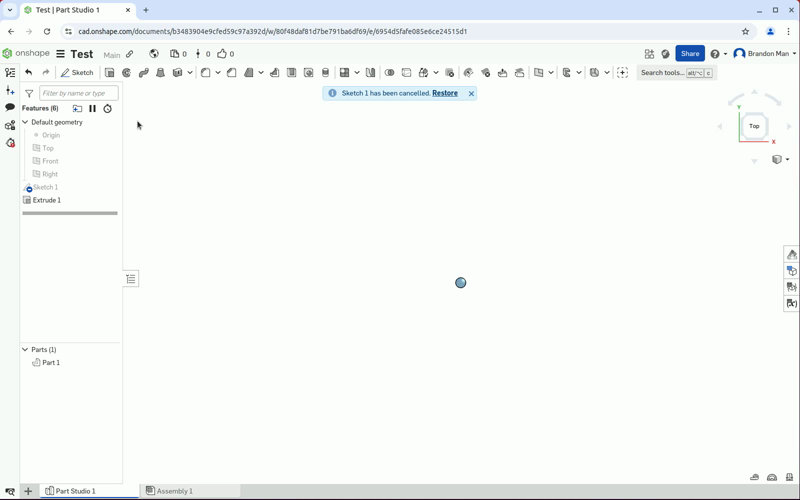
key(shift+h)
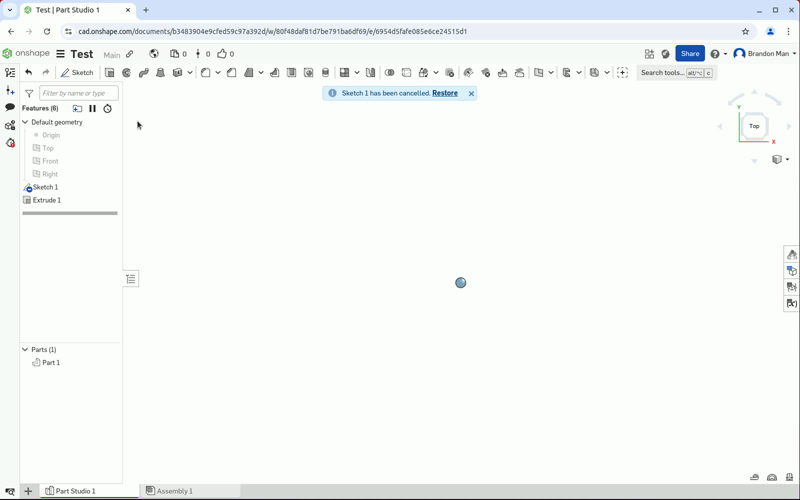
key(shift+h)
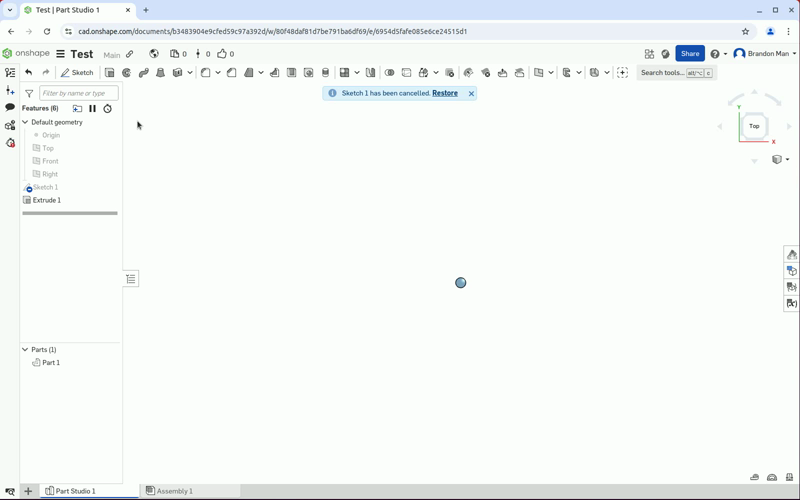
mouse_move(73, 189)
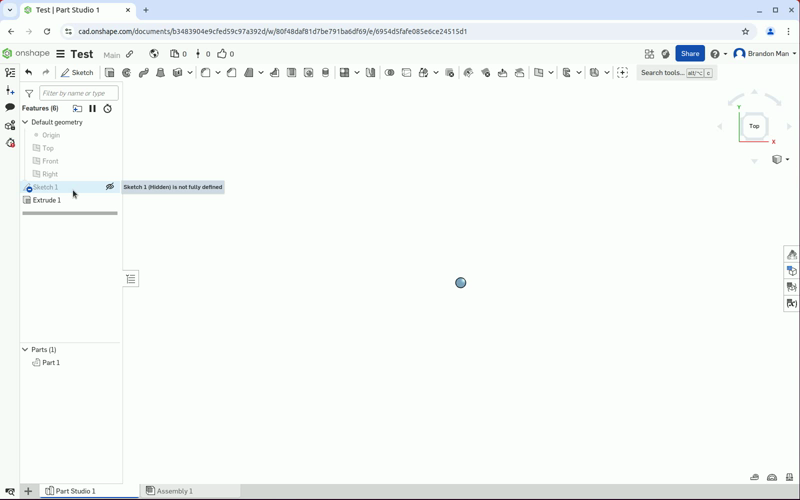
click(73, 189)
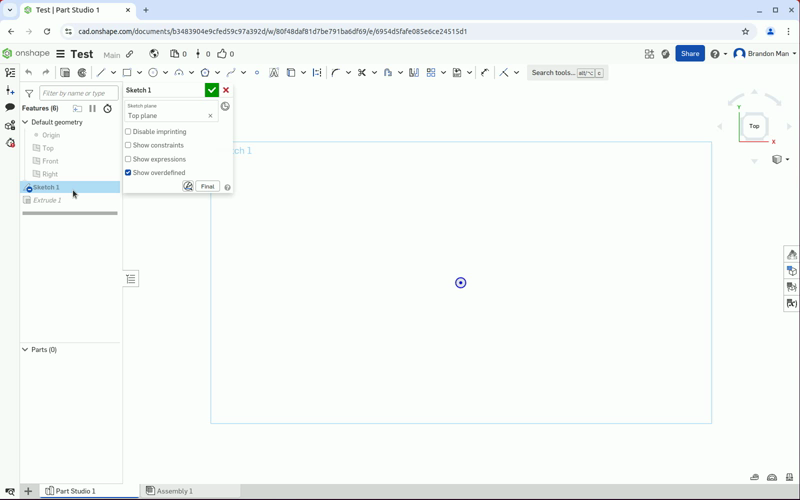
mouse_move(229, 92)
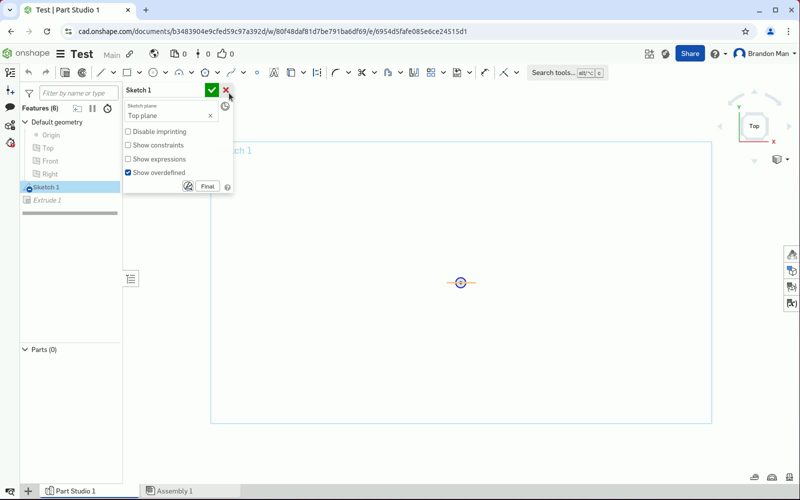
click(229, 92)
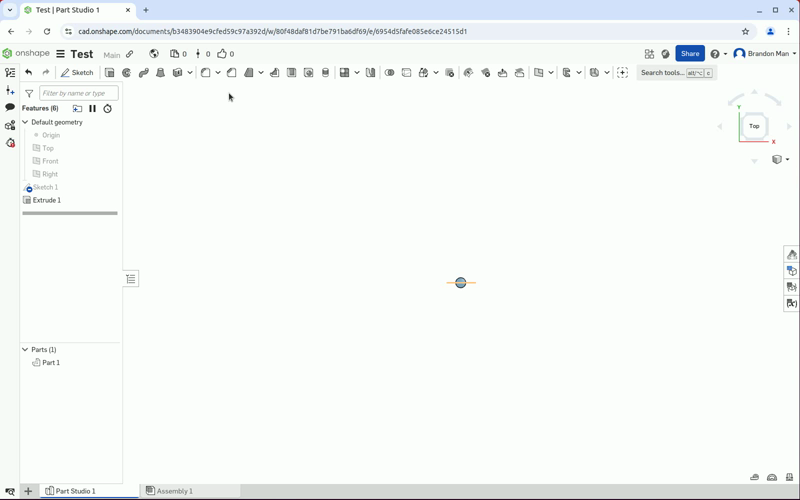
mouse_move(73, 352)
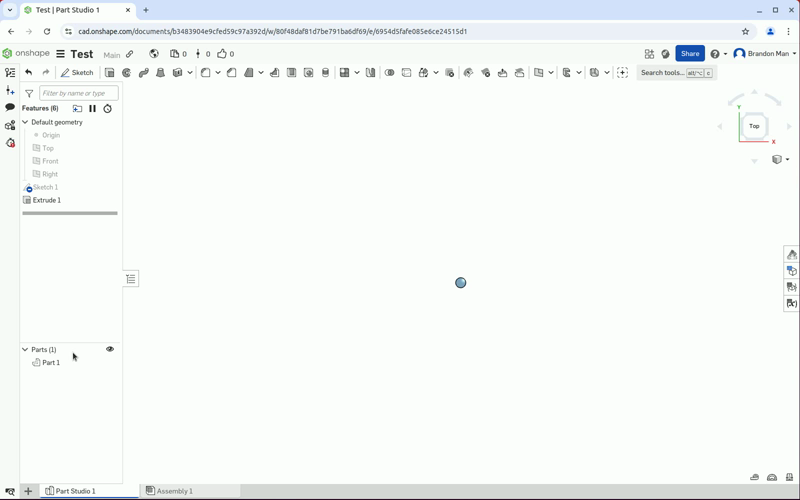
key(y)
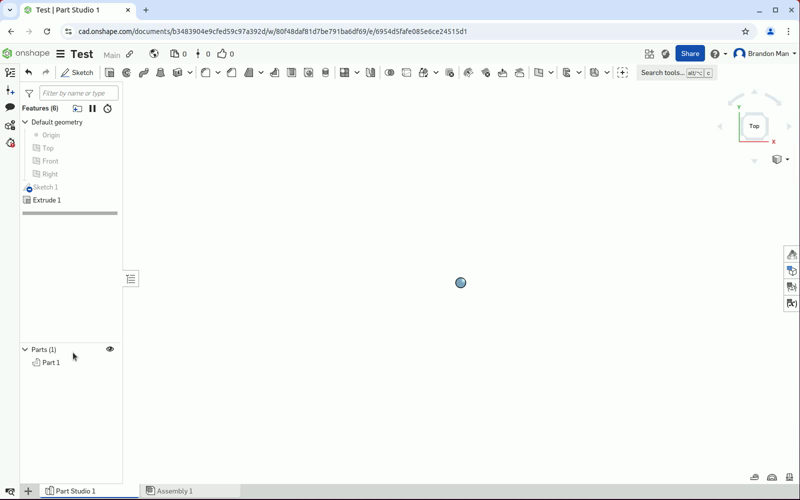
key(shift+p)
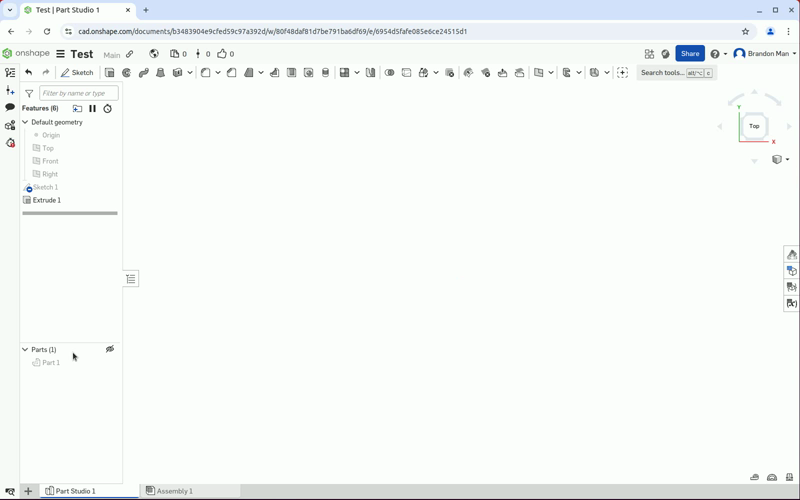
key(space)
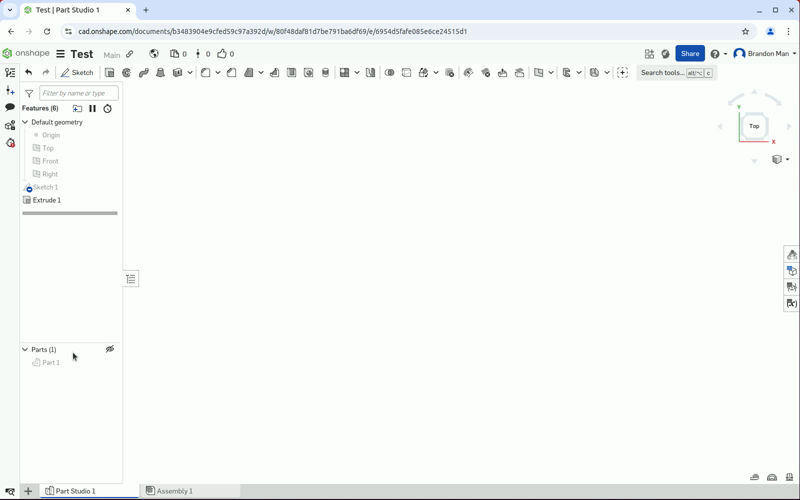
key_down(shift)
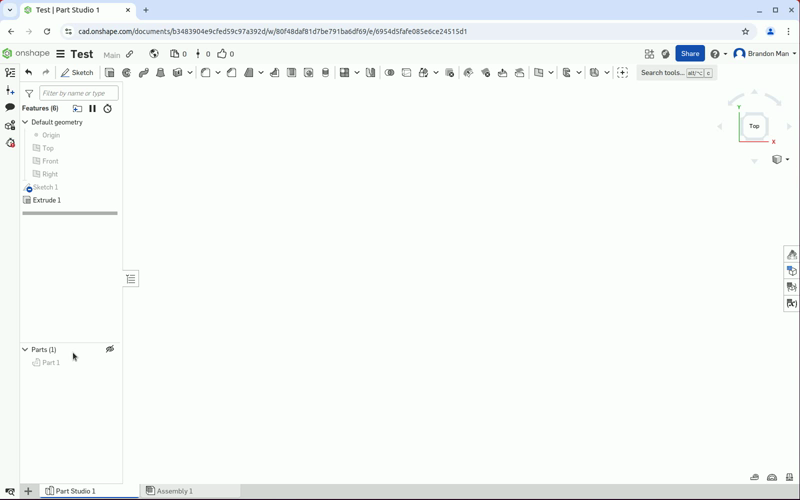
key(up)
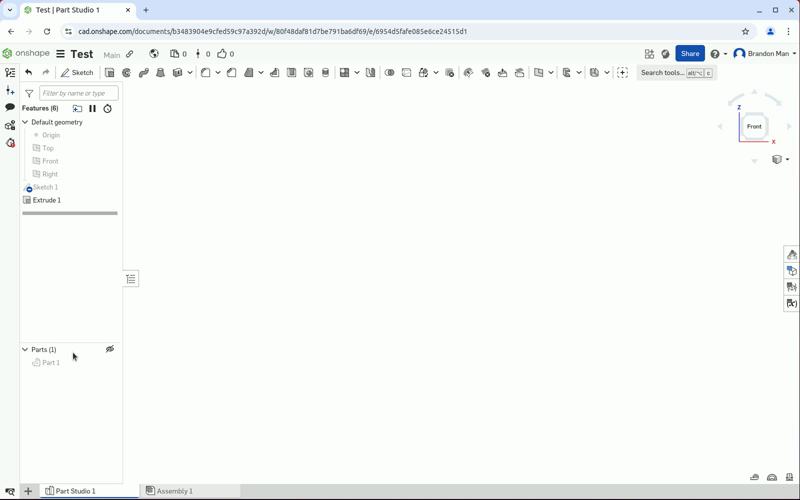
key_up(shift)
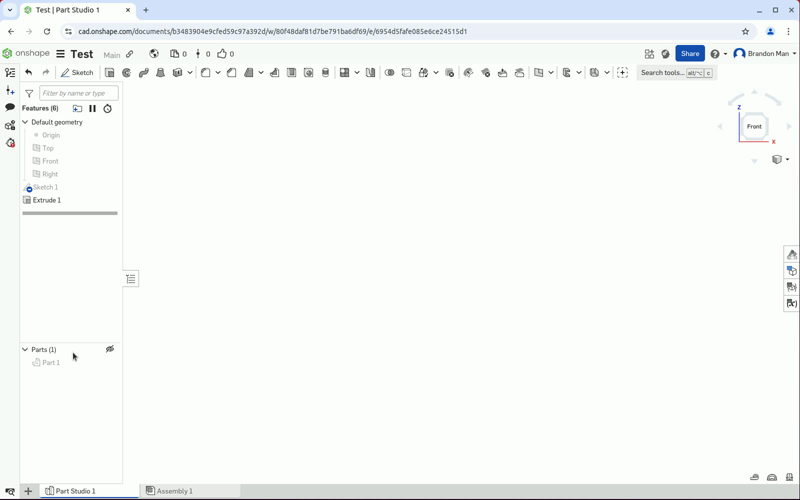
key(space)
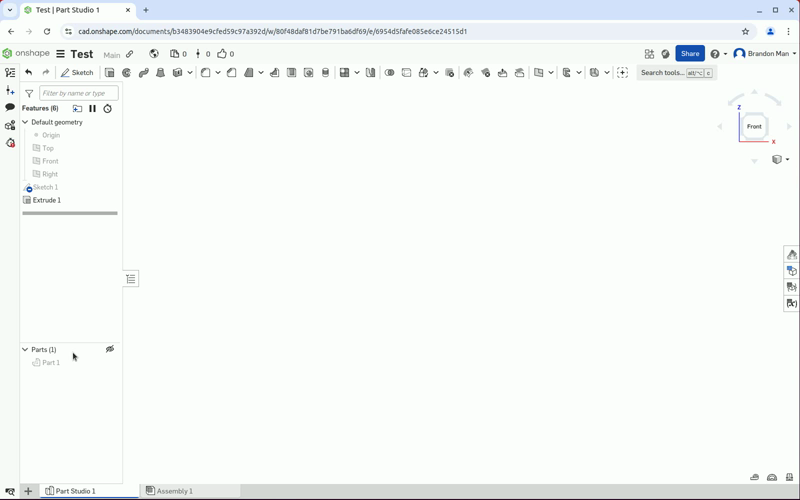
key_down(shift)
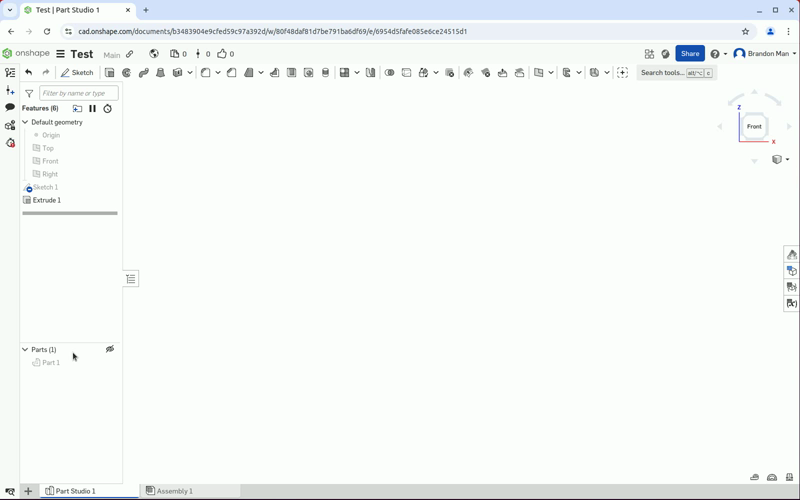
key(left)
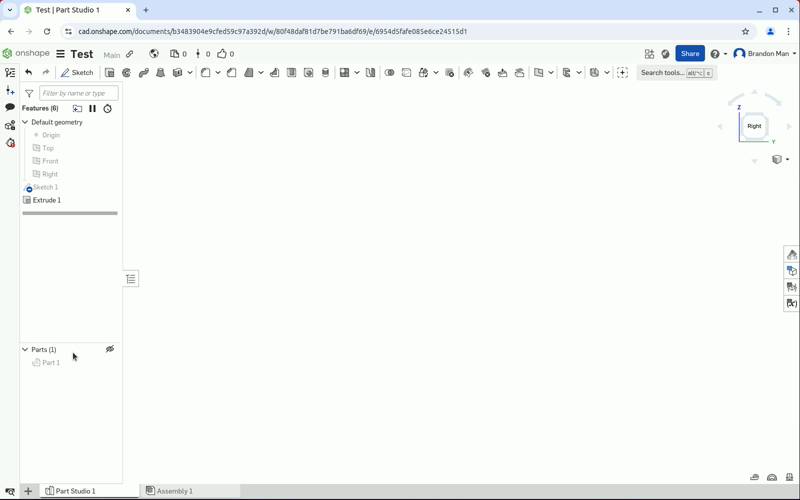
key_up(shift)
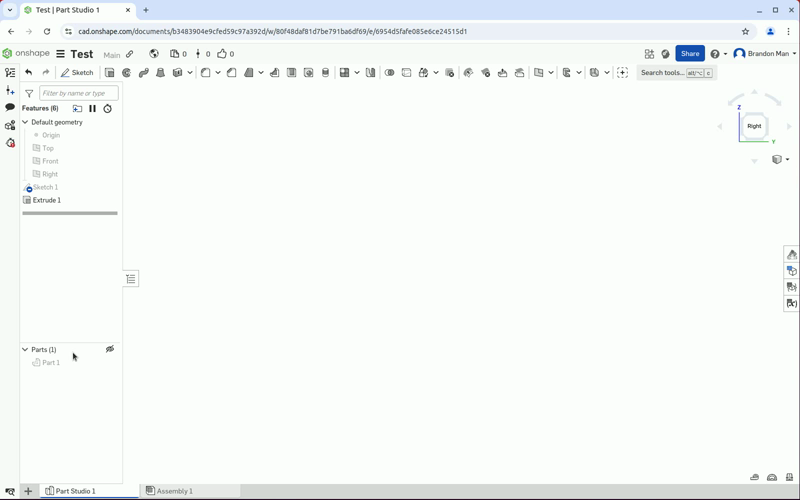
mouse_move(73, 352)
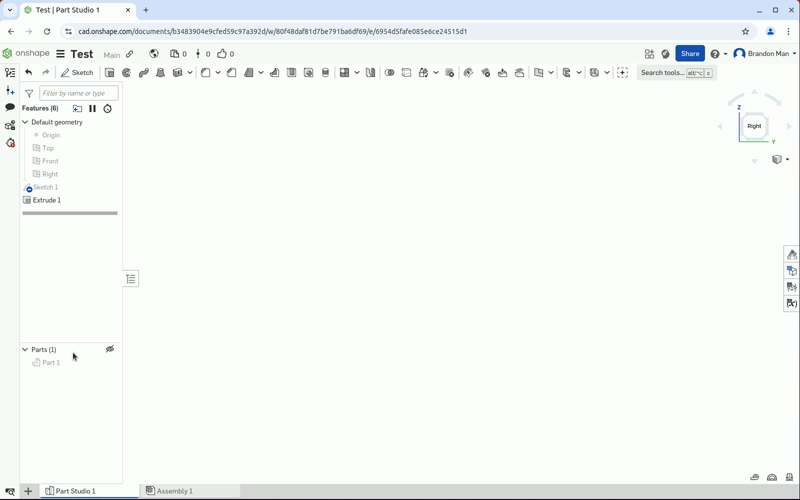
key(shift+y)
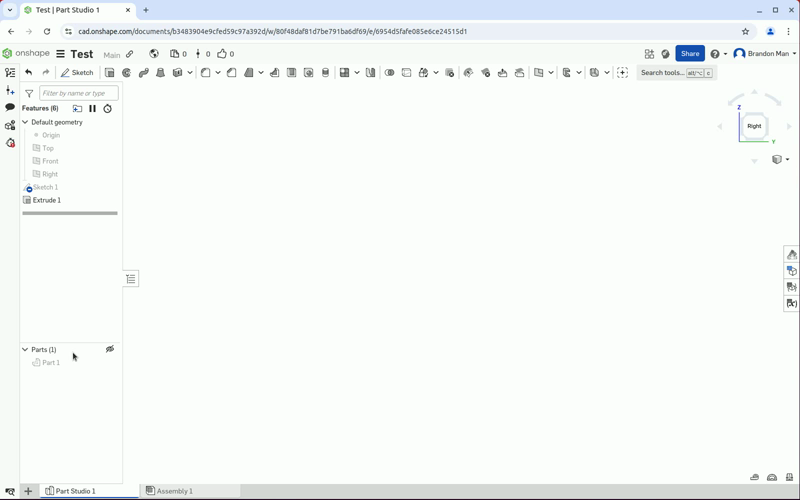
key(shift+s)
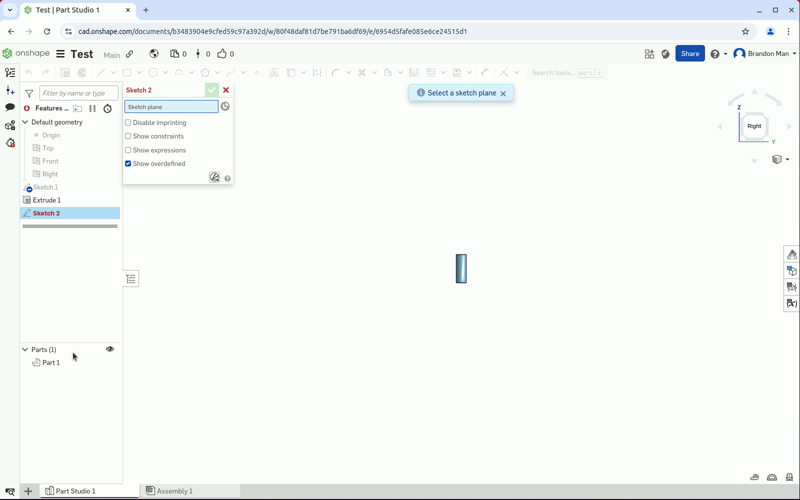
mouse_move(73, 176)
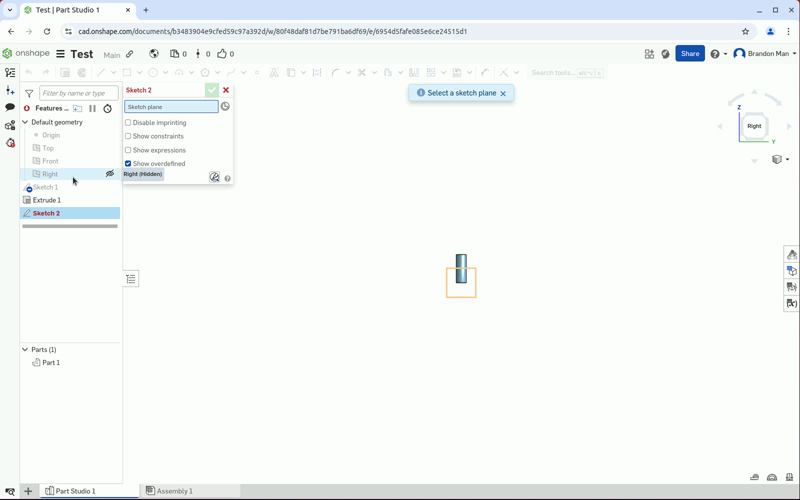
click(73, 176)
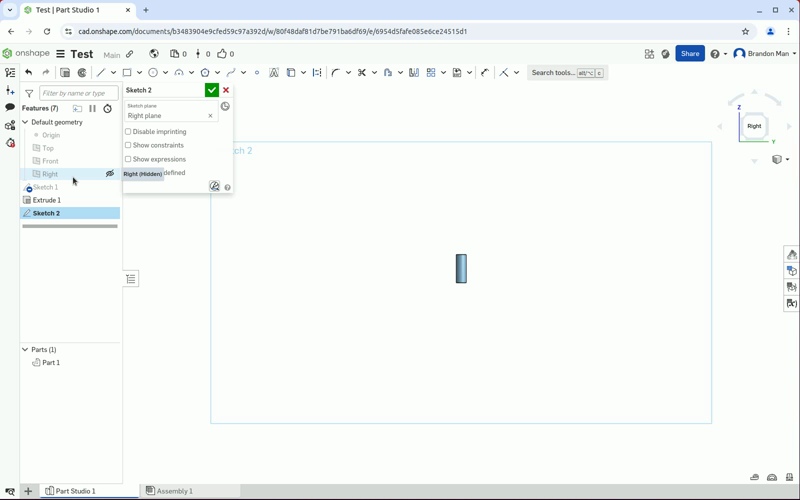
mouse_move(73, 352)
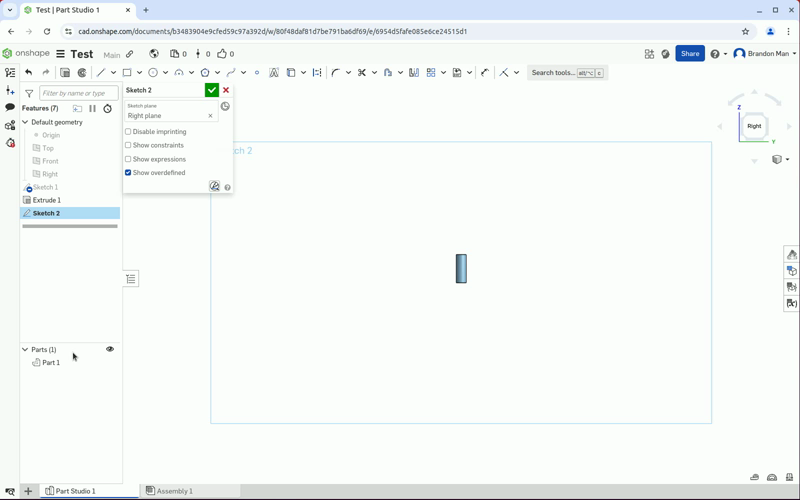
key(y)
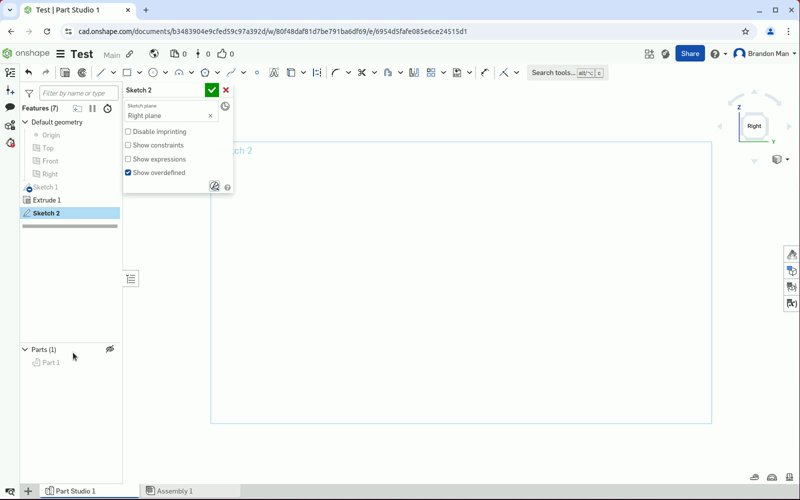
key(c)
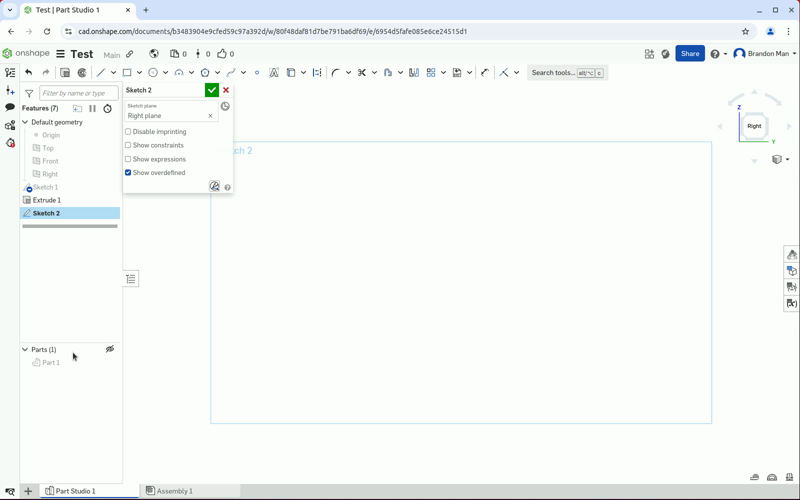
key_down(shift)
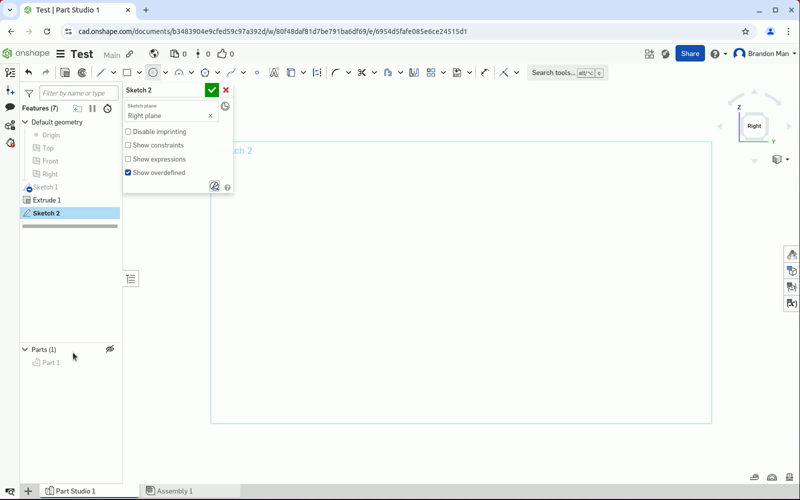
mouse_move(461, 258)
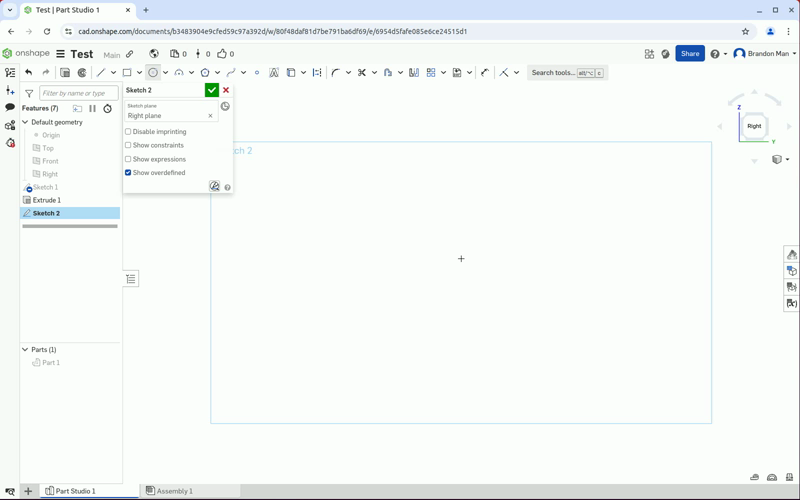
click(461, 258)
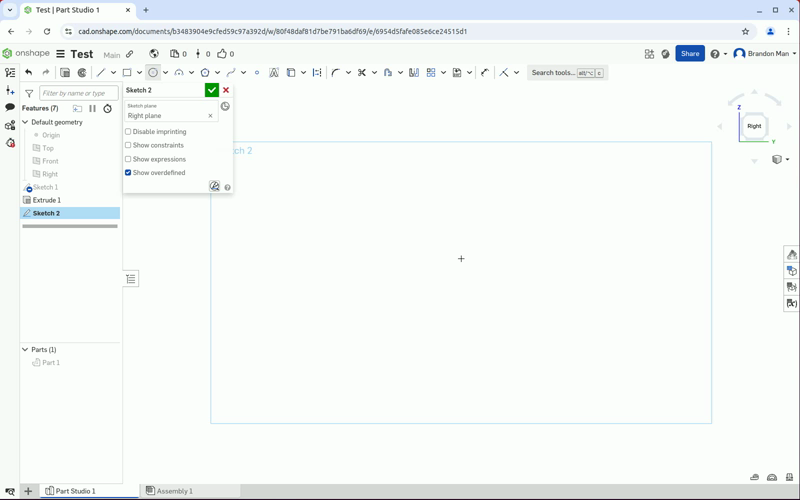
key_up(shift)
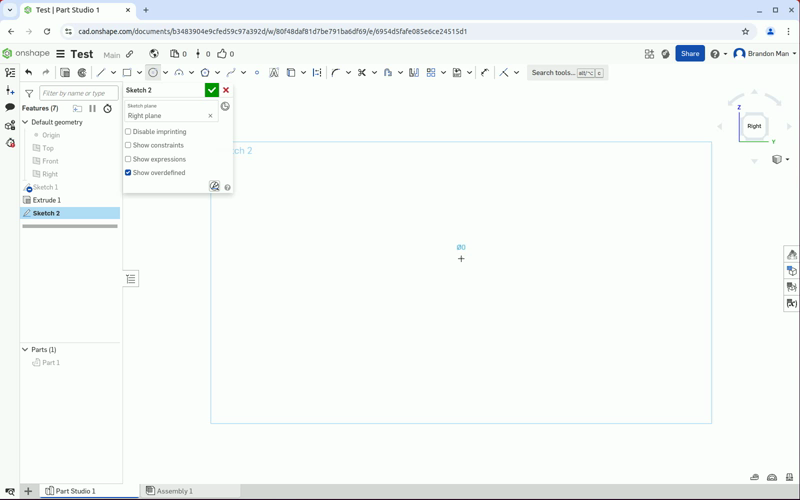
mouse_move(465, 258)
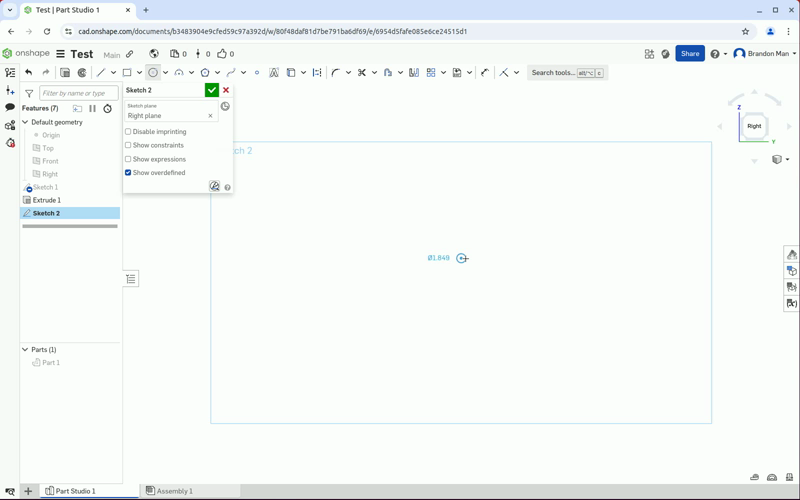
click(465, 258)
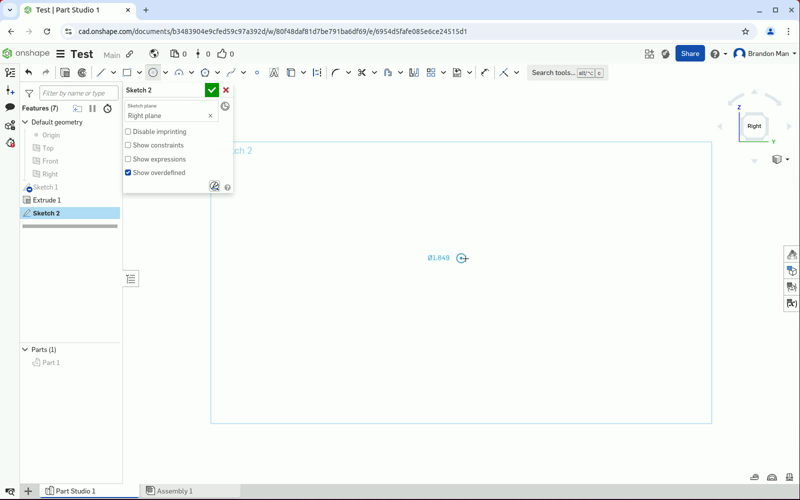
key(esc)
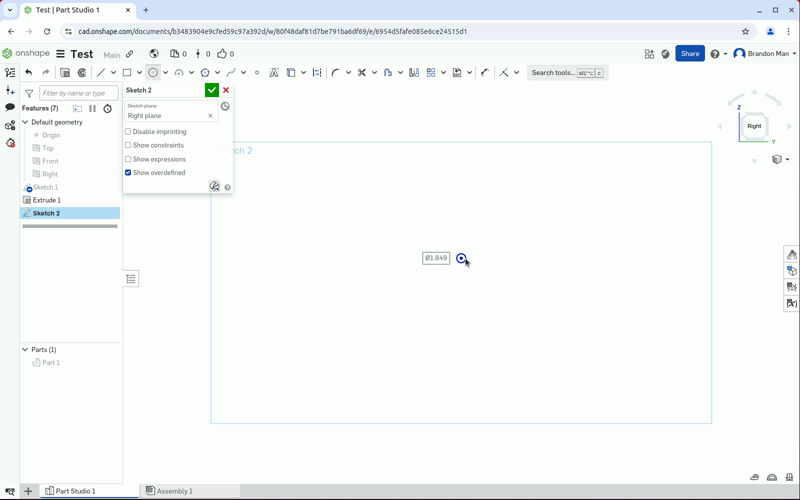
mouse_move(459, 256)
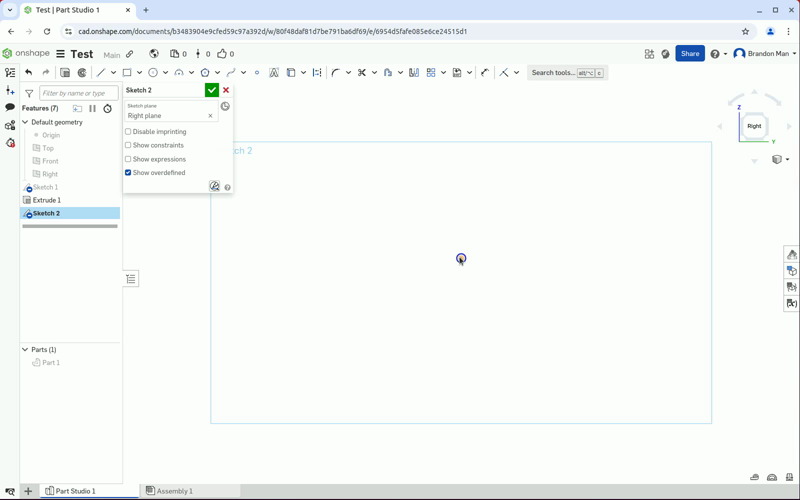
scroll(6)
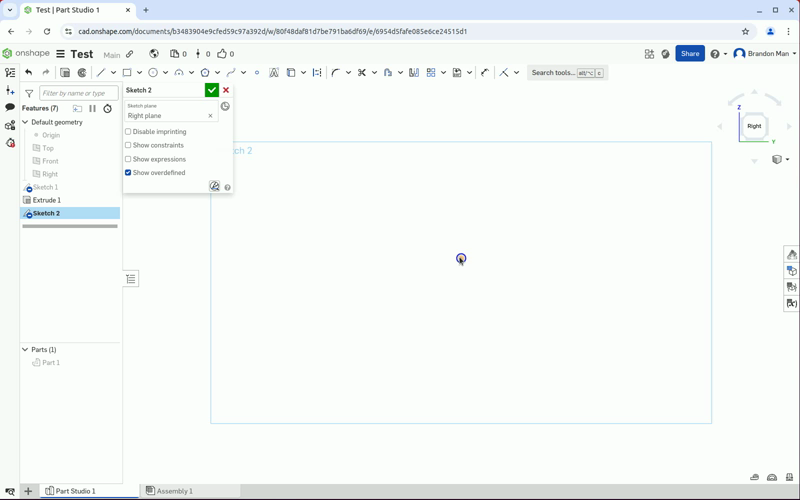
scroll(6)
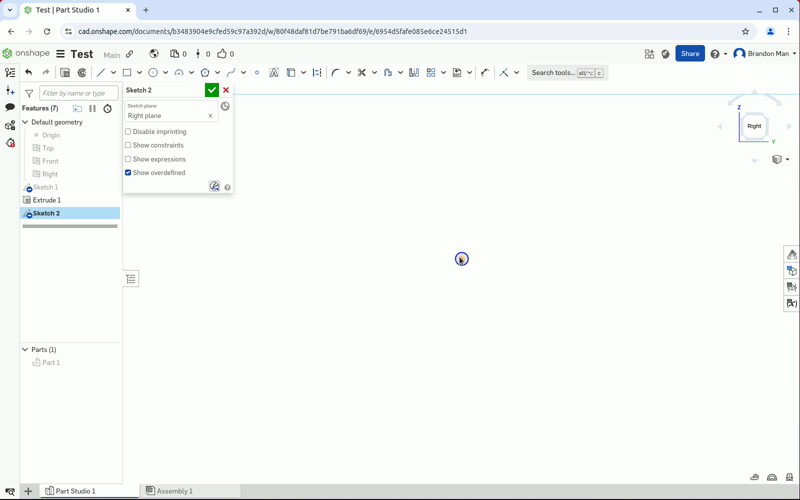
scroll(6)
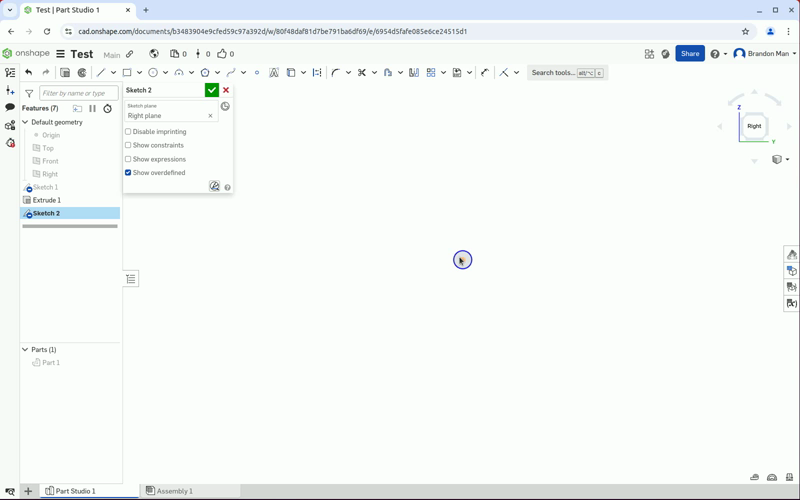
scroll(6)
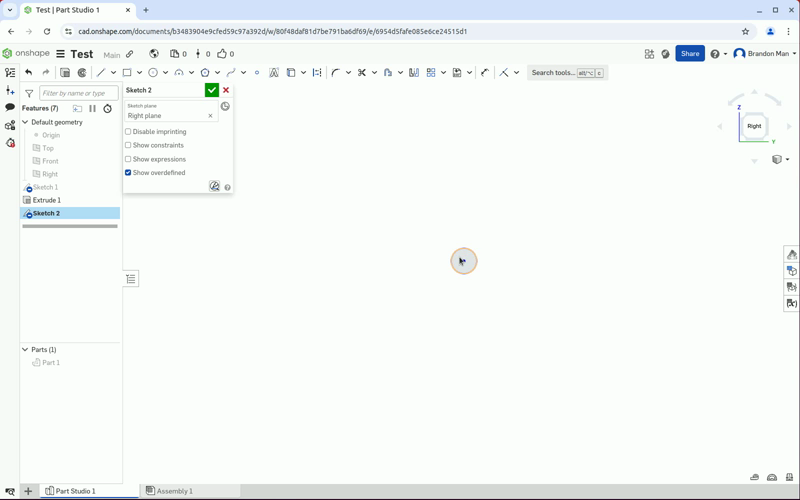
scroll(6)
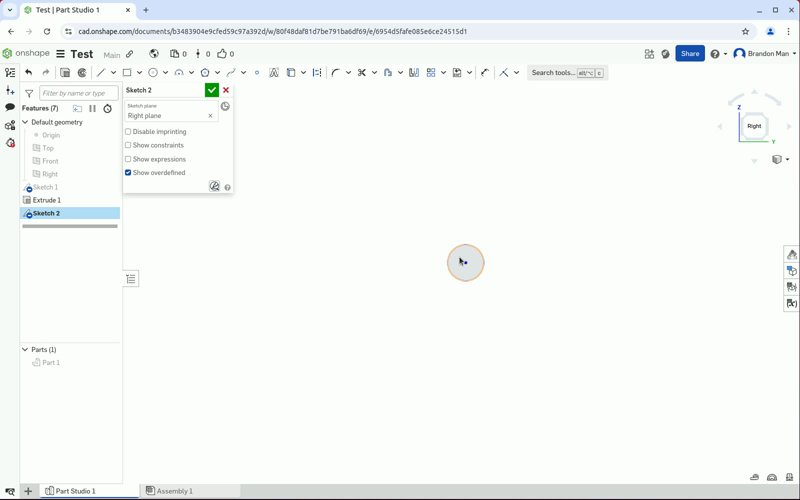
scroll(6)
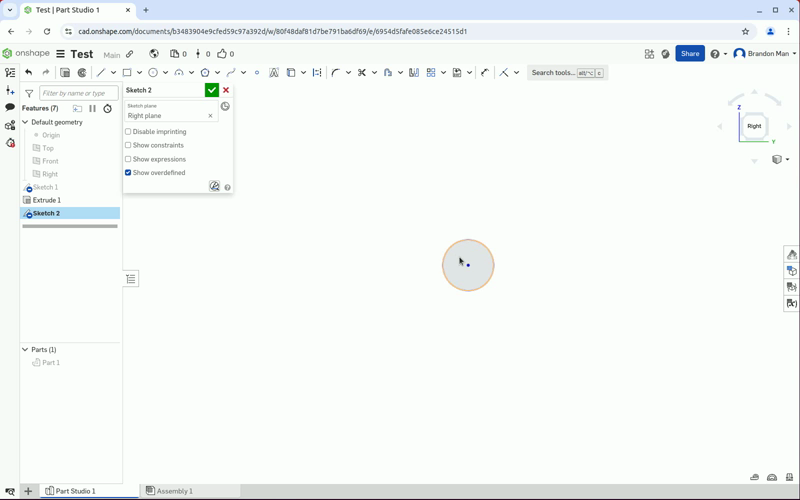
scroll(6)
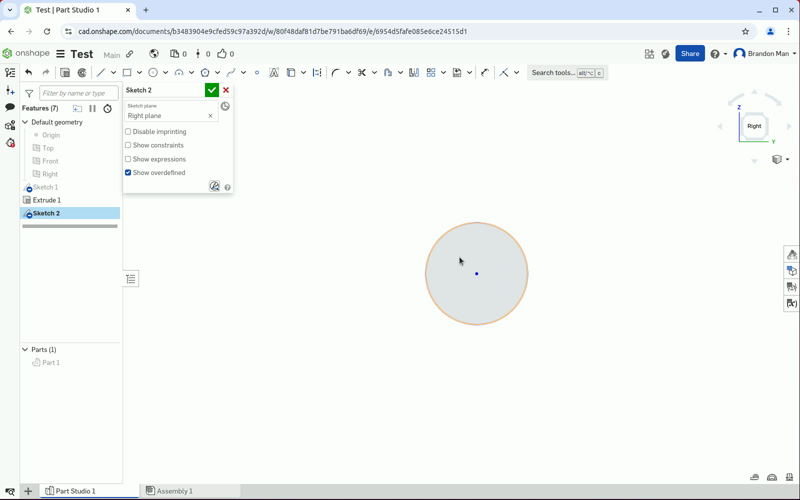
click(459, 256)
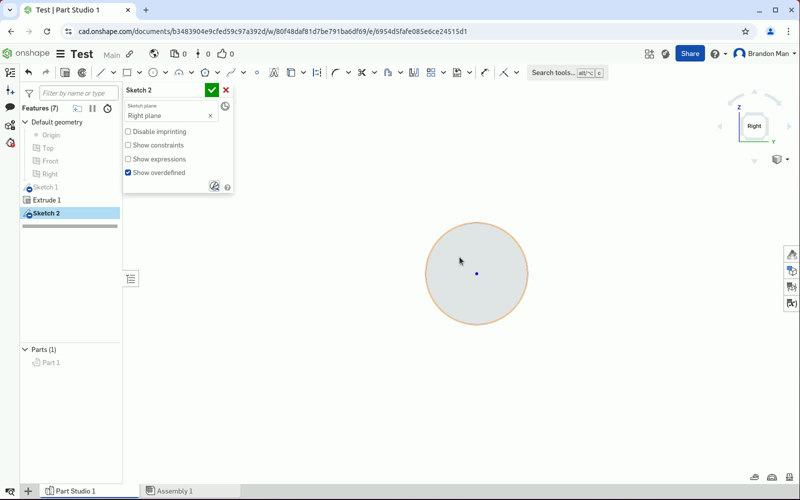
scroll(-6)
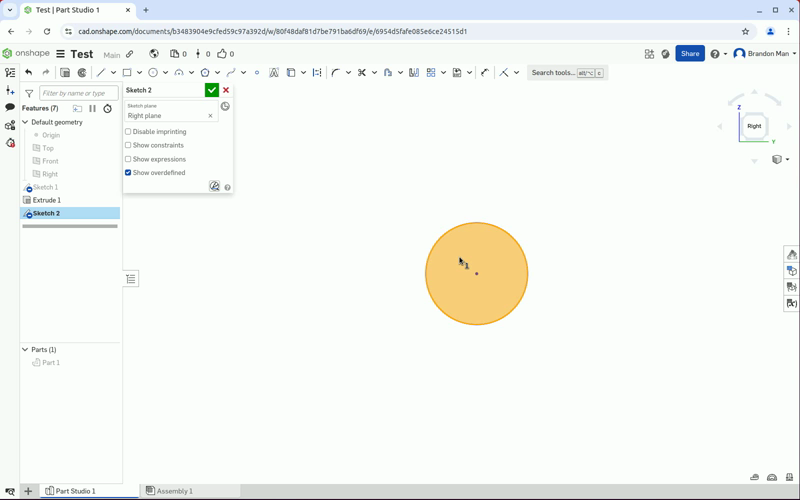
scroll(-6)
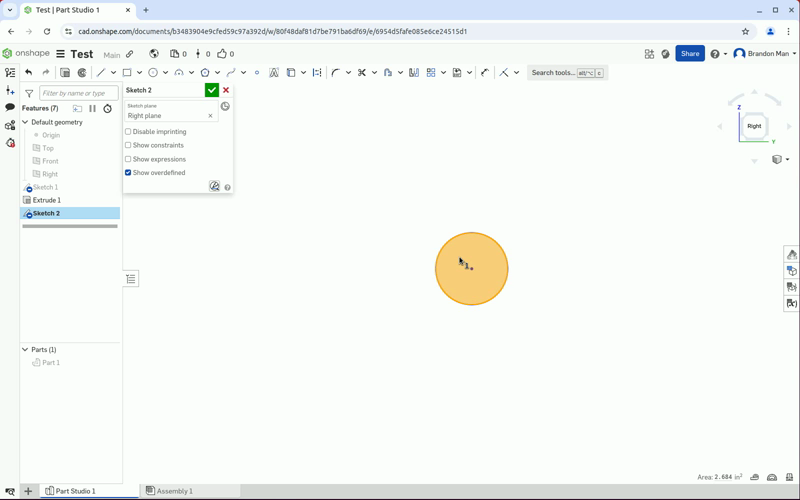
scroll(-6)
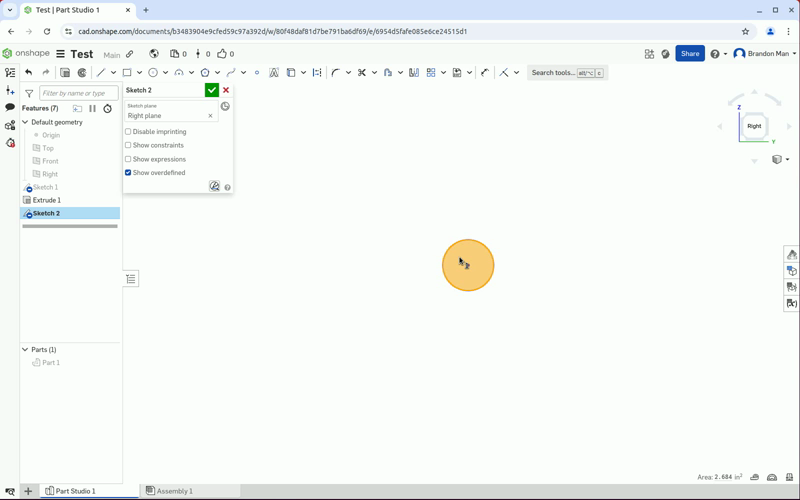
scroll(-6)
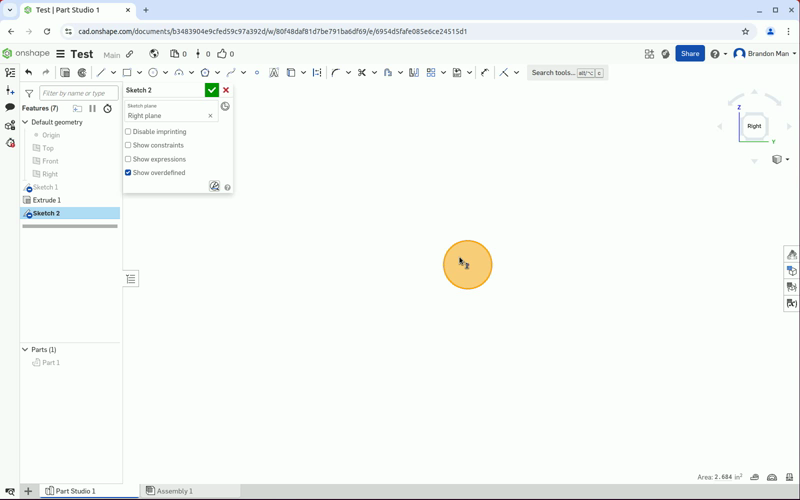
scroll(-6)
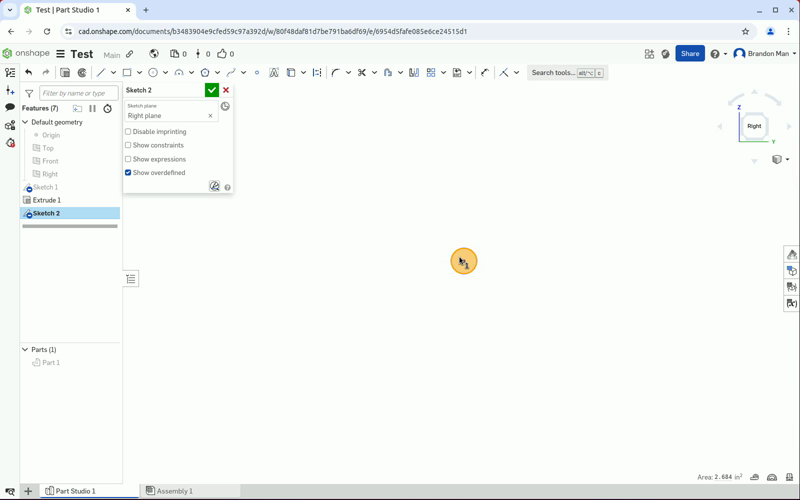
scroll(-6)
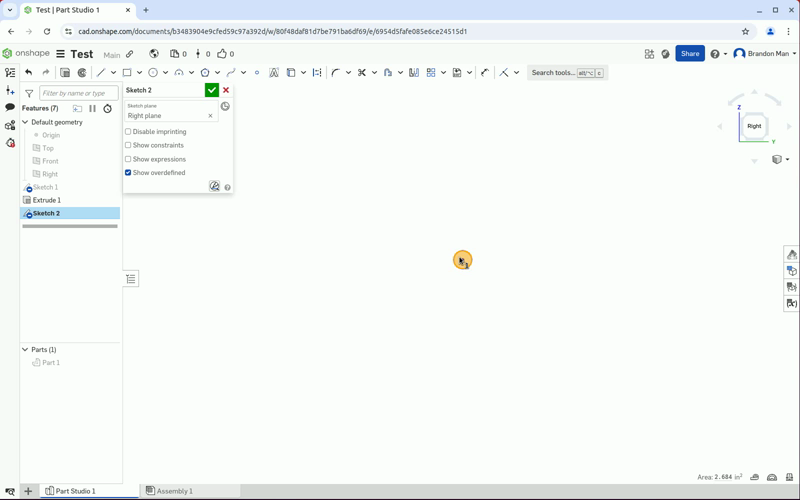
scroll(-6)
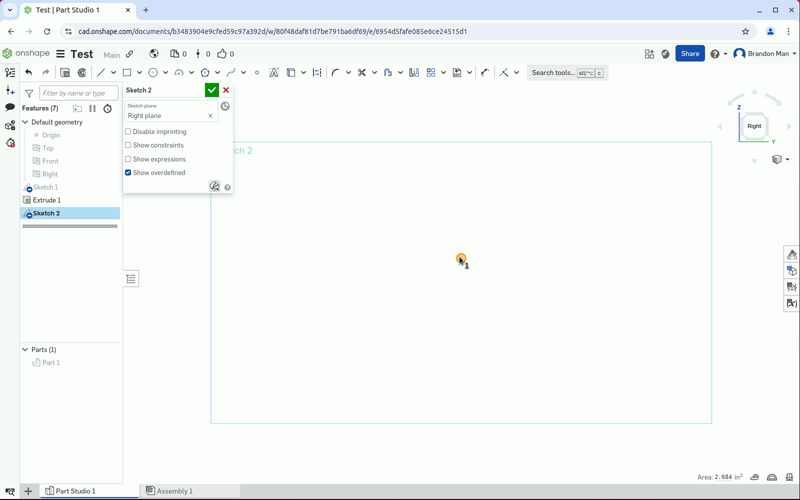
mouse_move(73, 352)
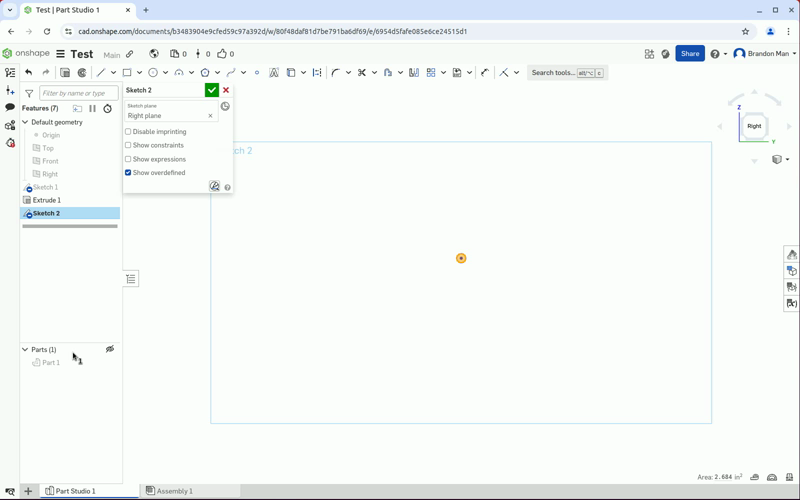
key(shift+y)
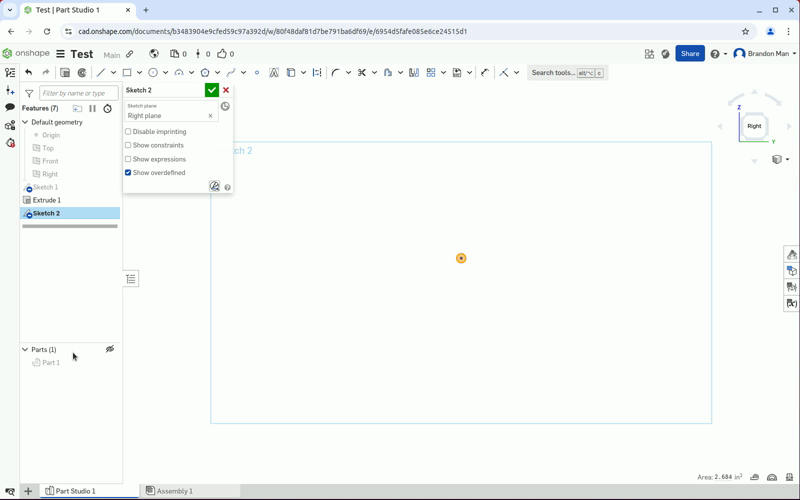
key(shift+e)
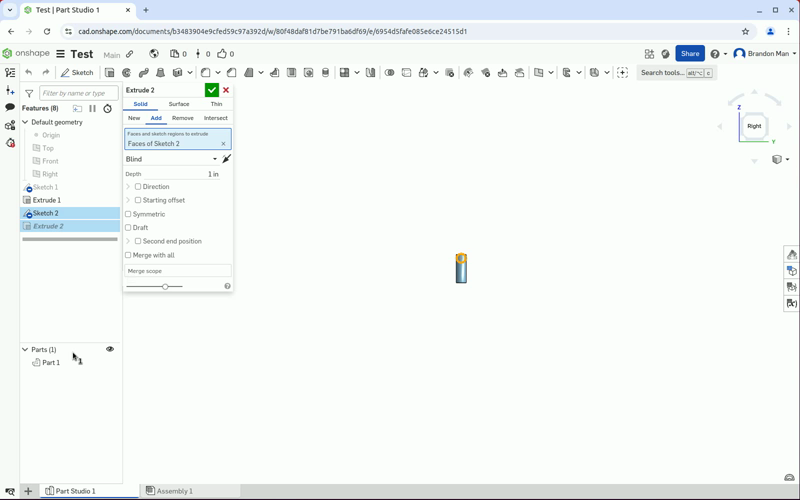
mouse_move(143, 106)
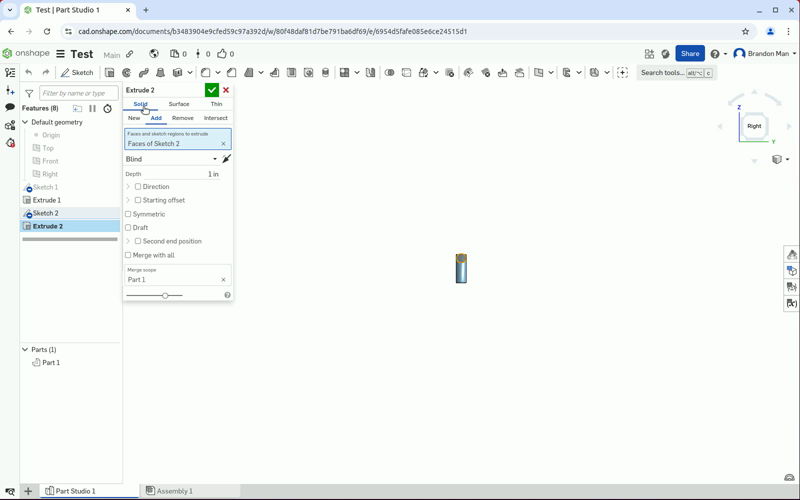
click(143, 106)
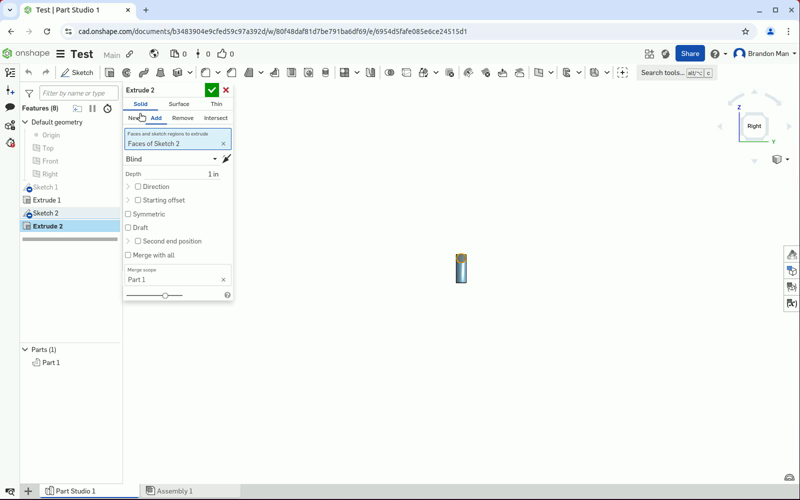
mouse_move(137, 120)
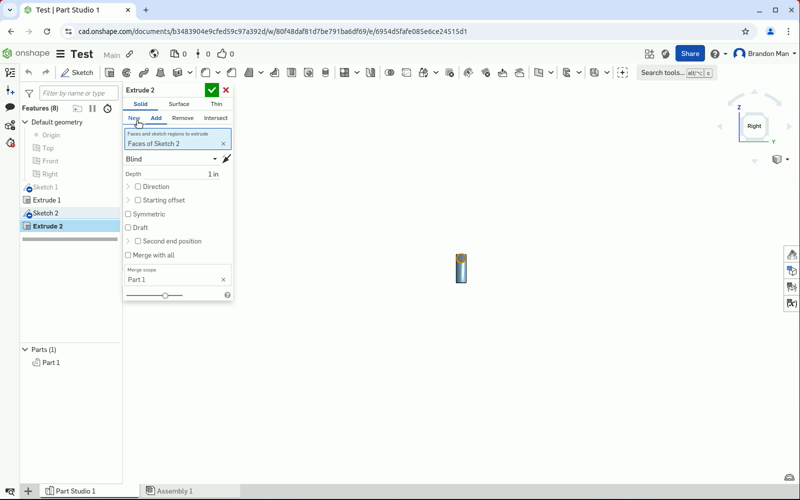
click(137, 120)
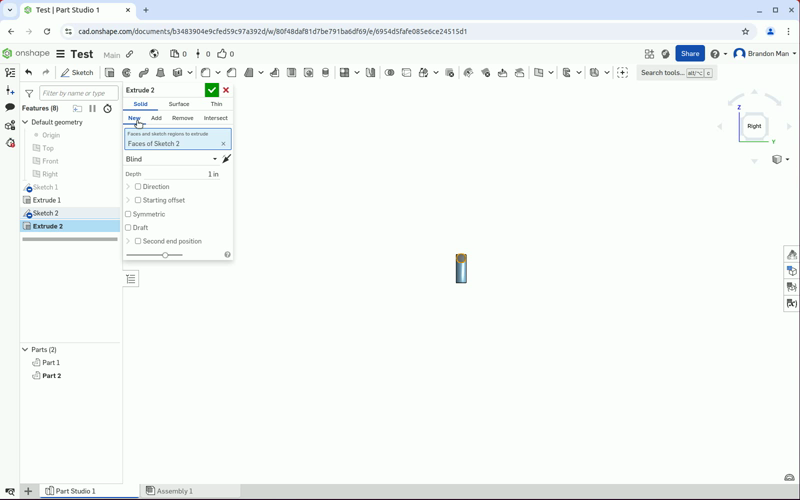
key(tab, 4)
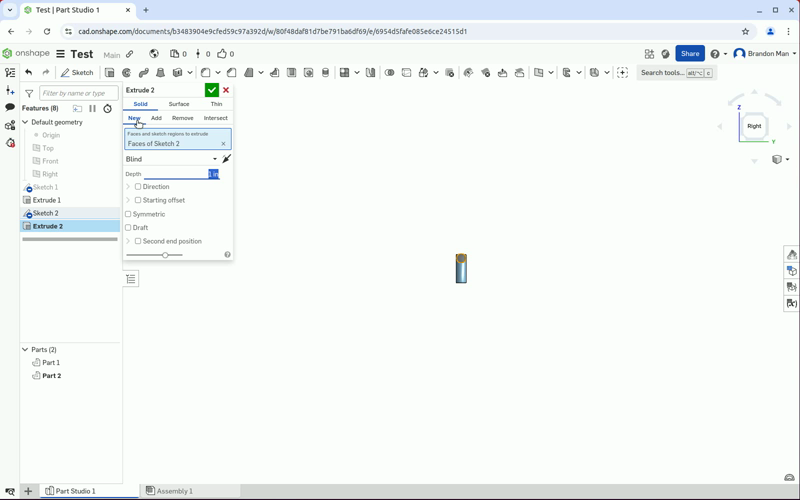
text(23.108)
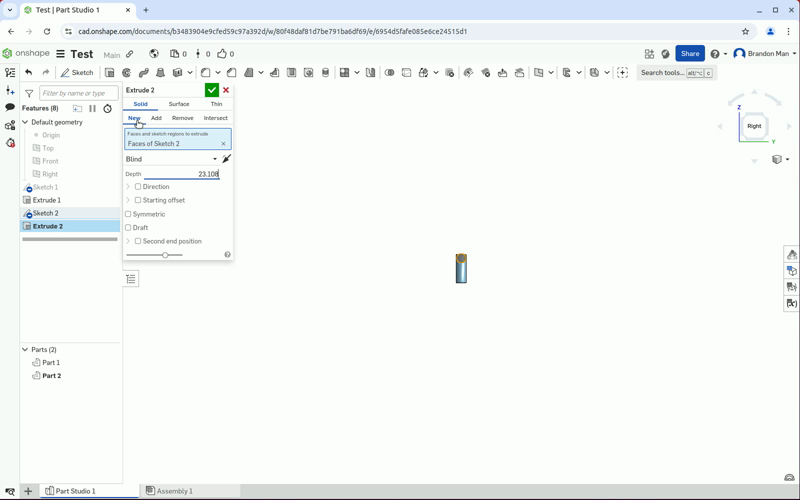
key(enter)
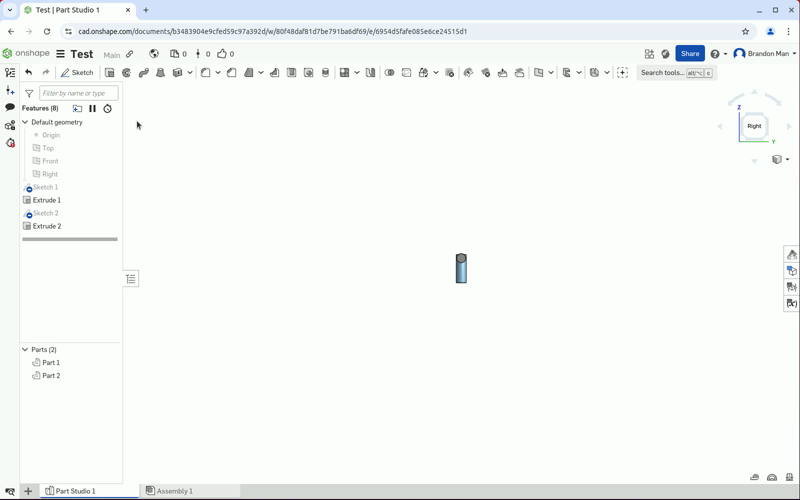
key(shift+h)
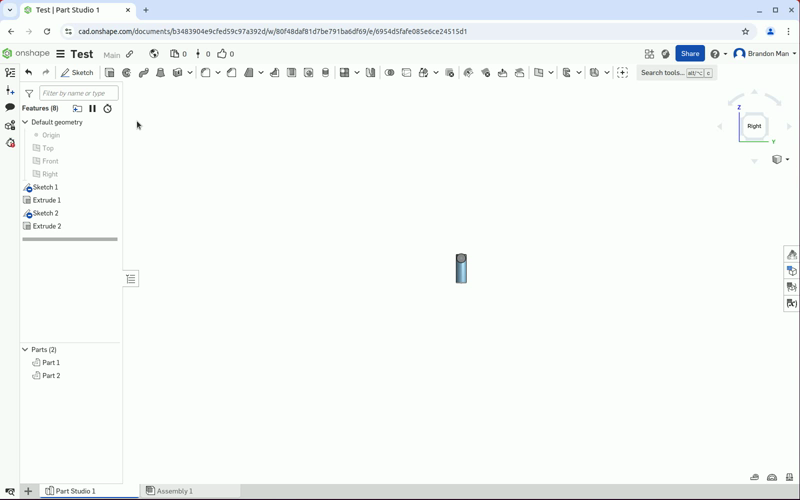
key(shift+h)
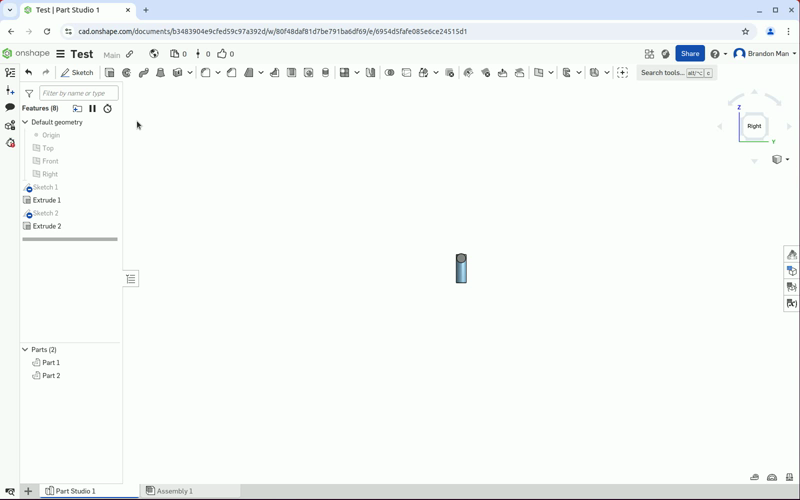
mouse_move(73, 189)
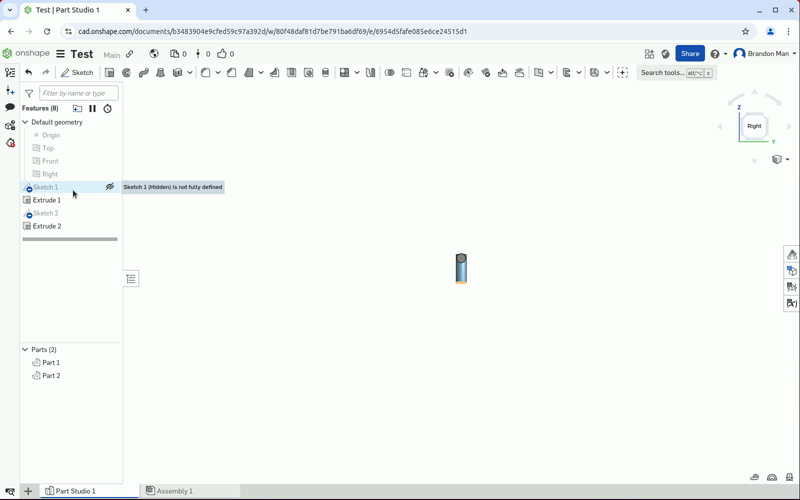
click(73, 189)
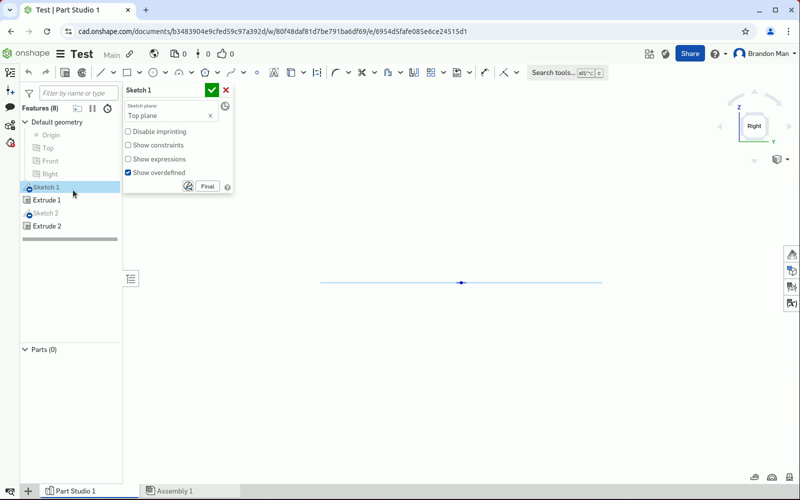
mouse_move(229, 92)
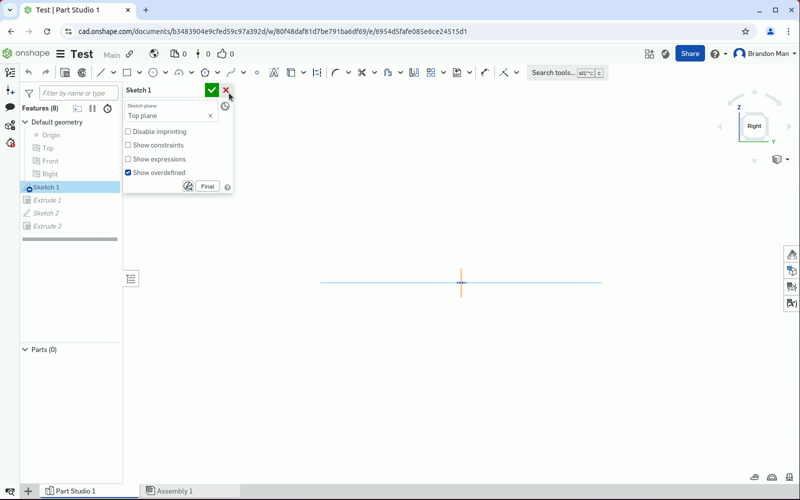
click(229, 92)
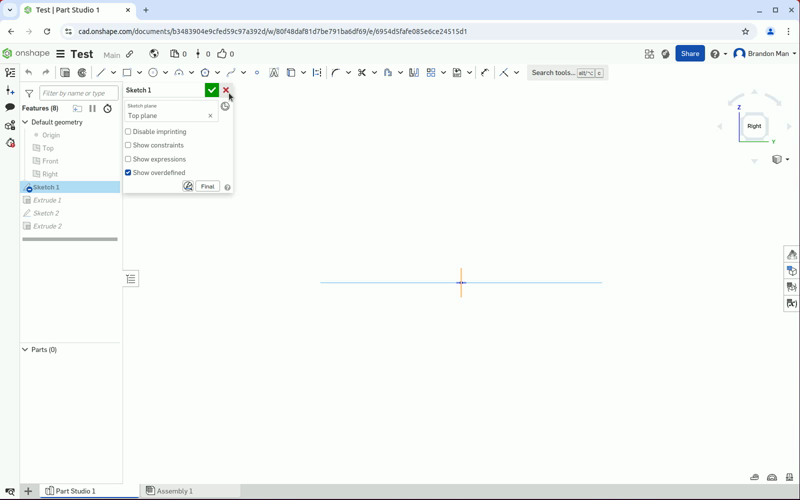
key(shift+s)
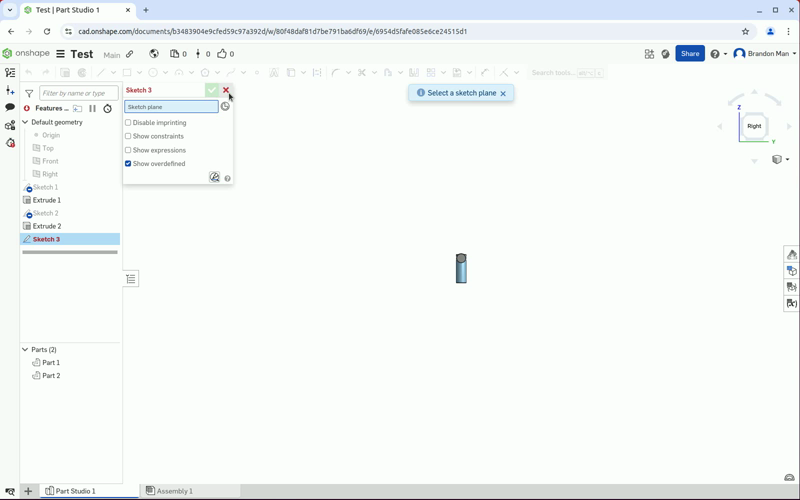
mouse_move(73, 176)
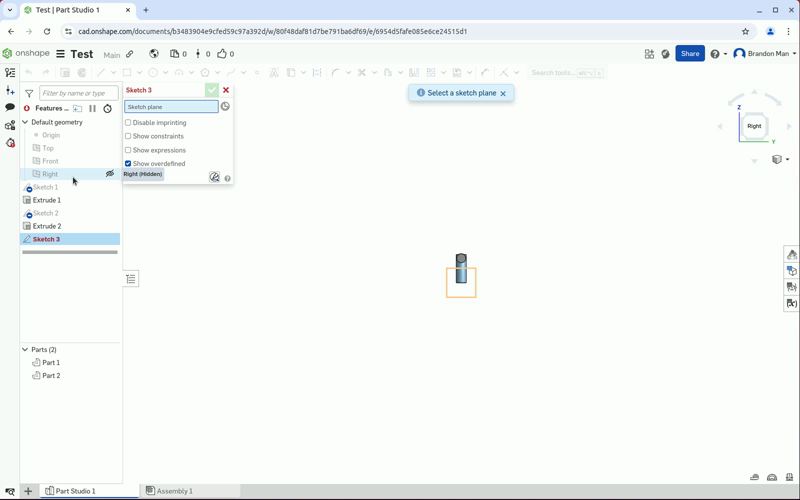
click(73, 176)
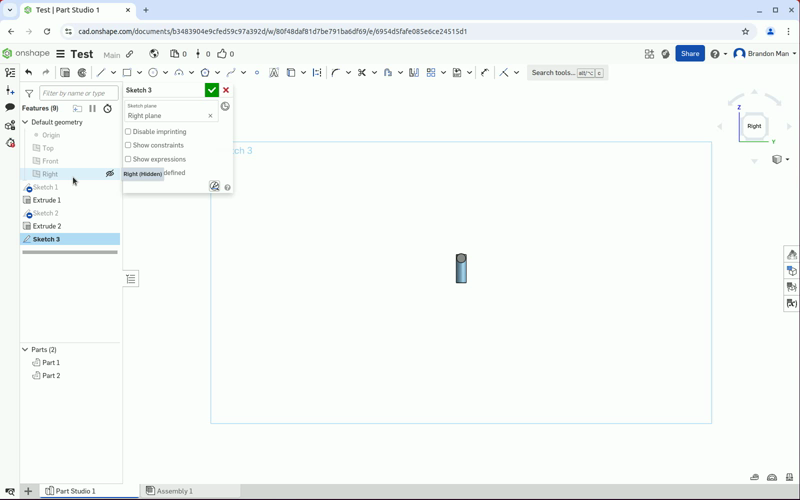
mouse_move(73, 352)
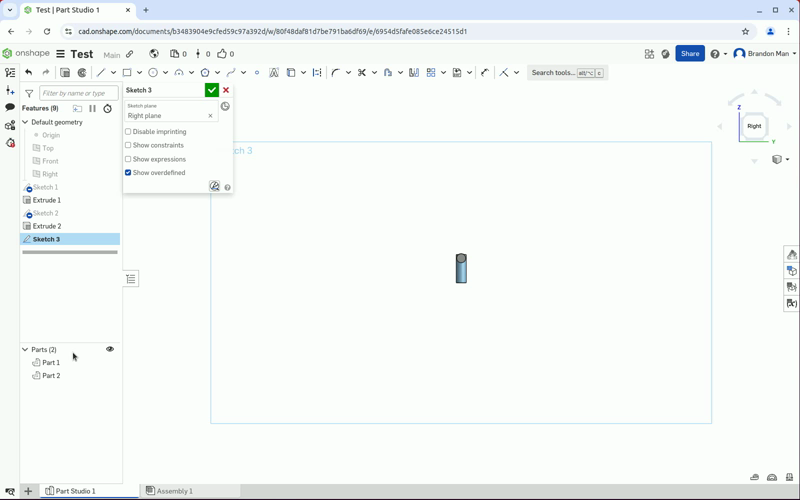
key(y)
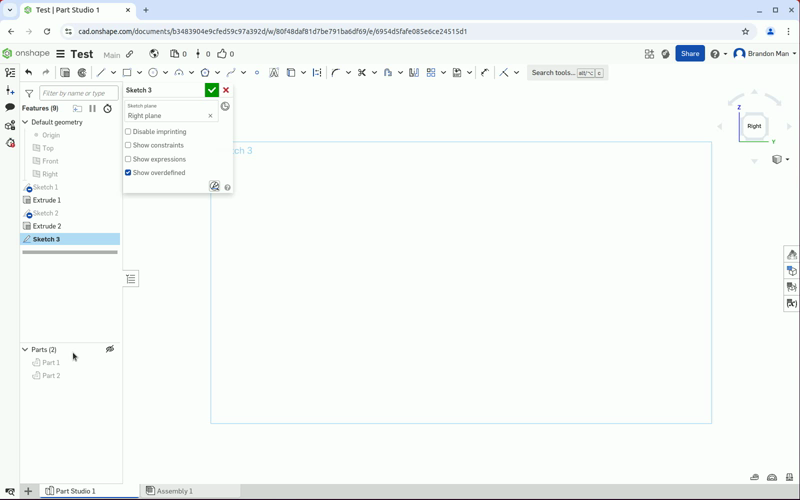
key(c)
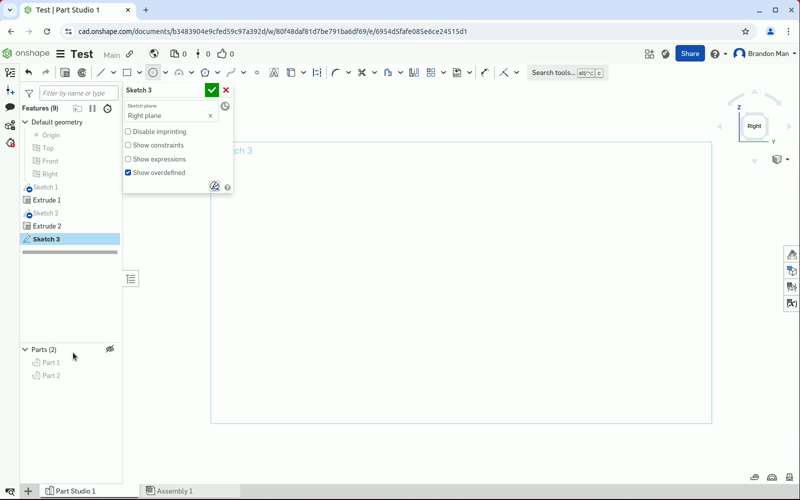
key_down(shift)
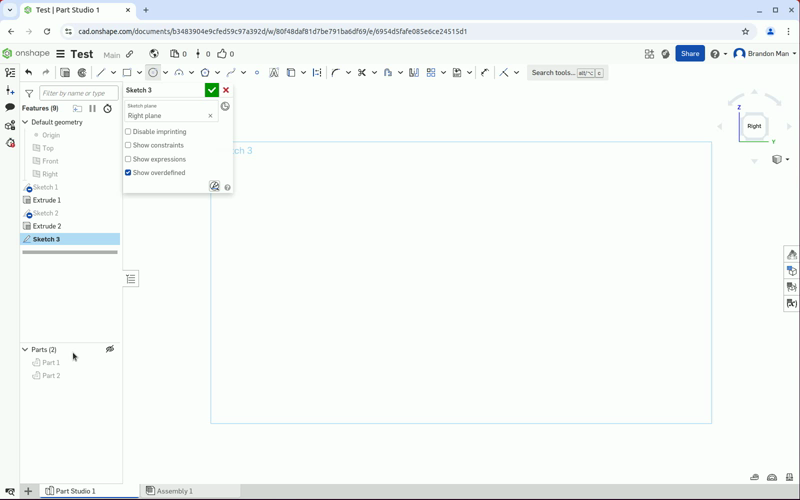
mouse_move(461, 275)
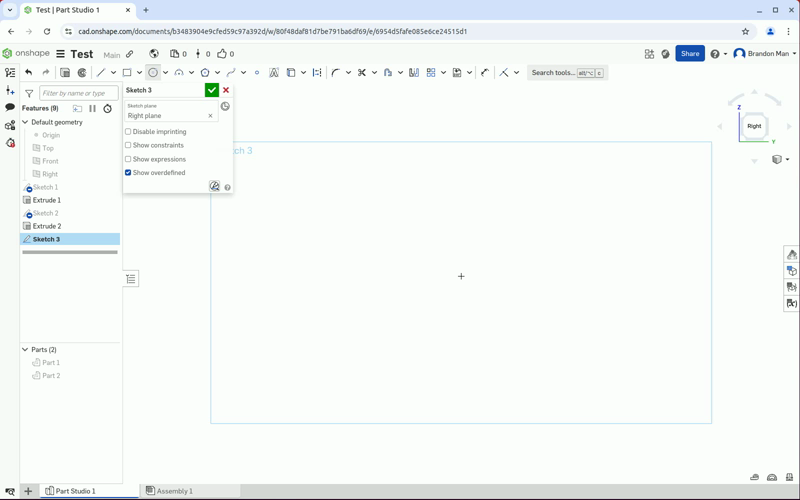
click(461, 275)
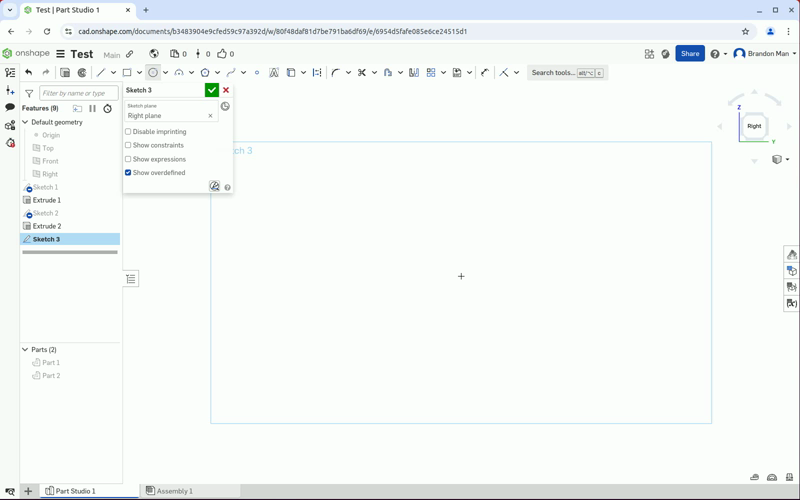
key_up(shift)
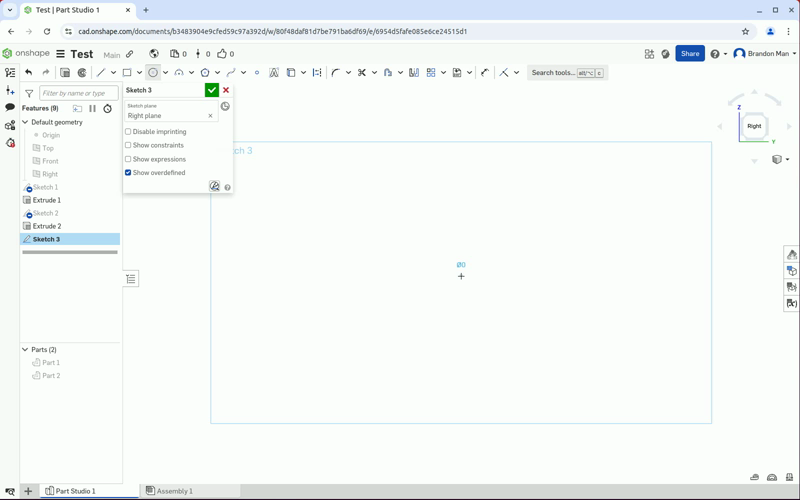
mouse_move(465, 275)
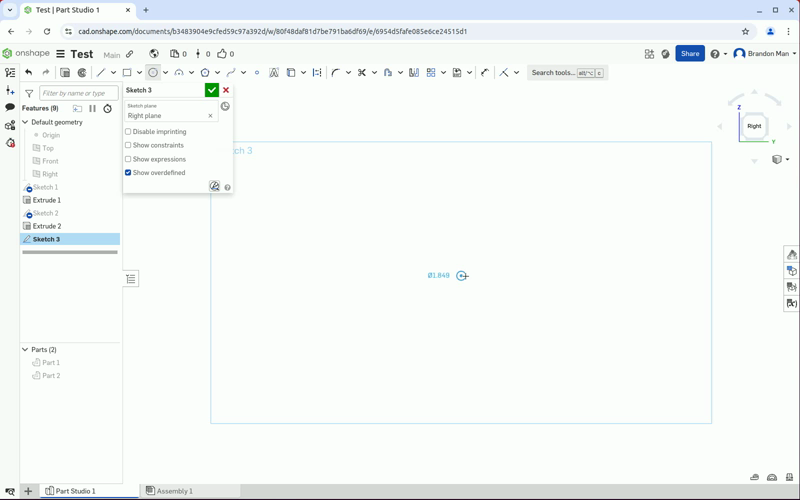
click(465, 275)
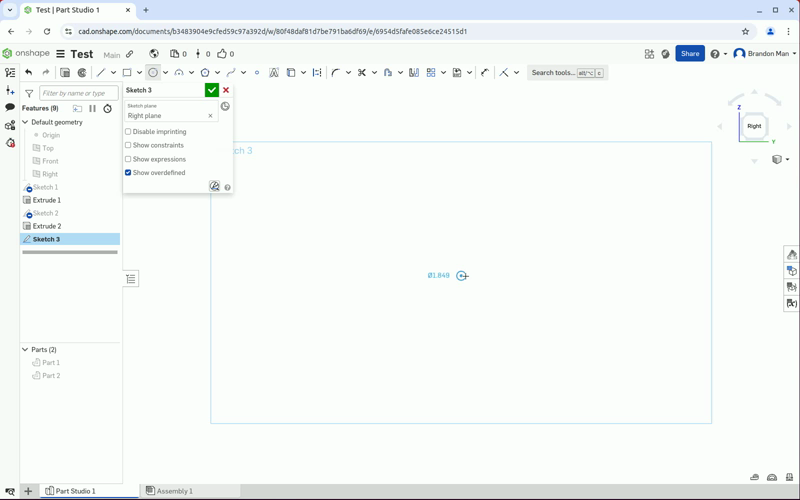
key(esc)
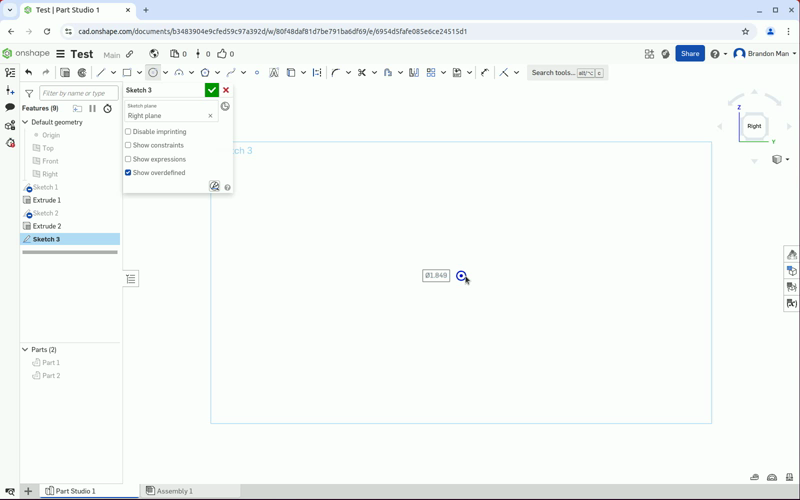
mouse_move(461, 274)
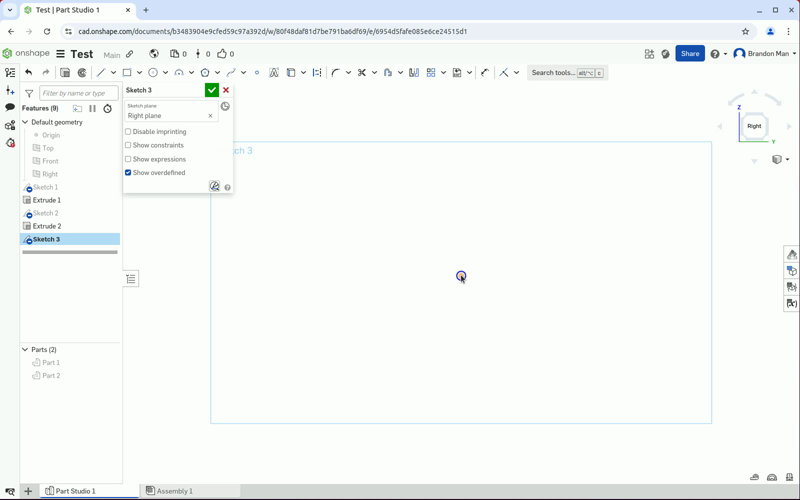
scroll(6)
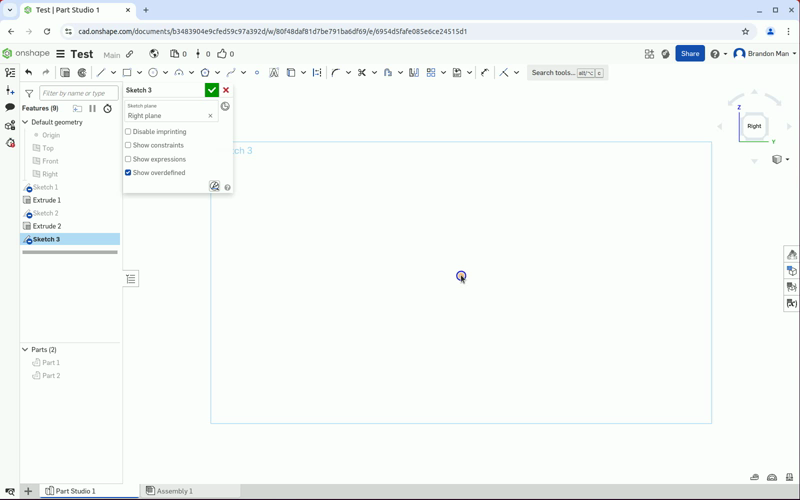
scroll(6)
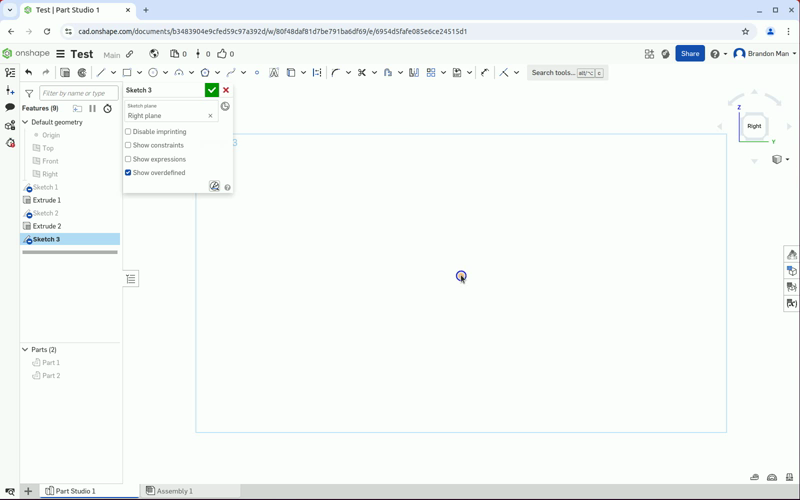
scroll(6)
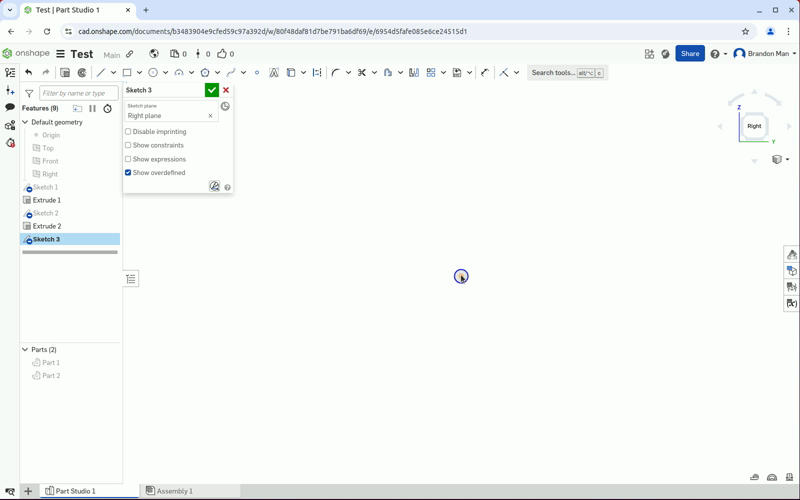
scroll(6)
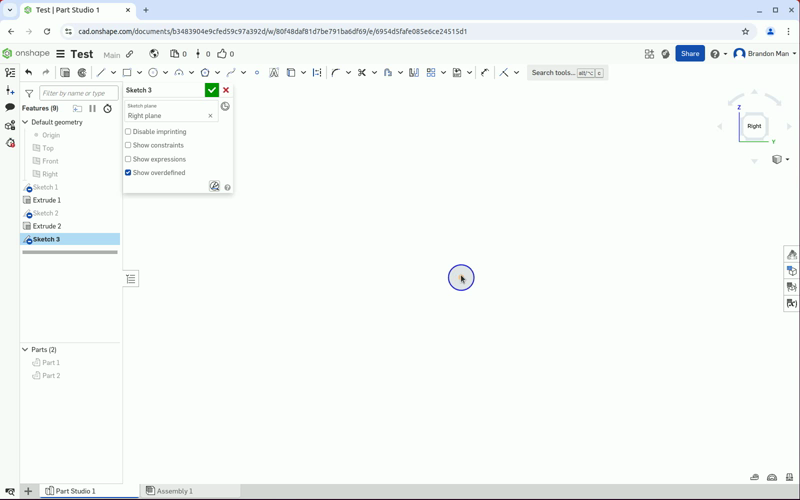
scroll(6)
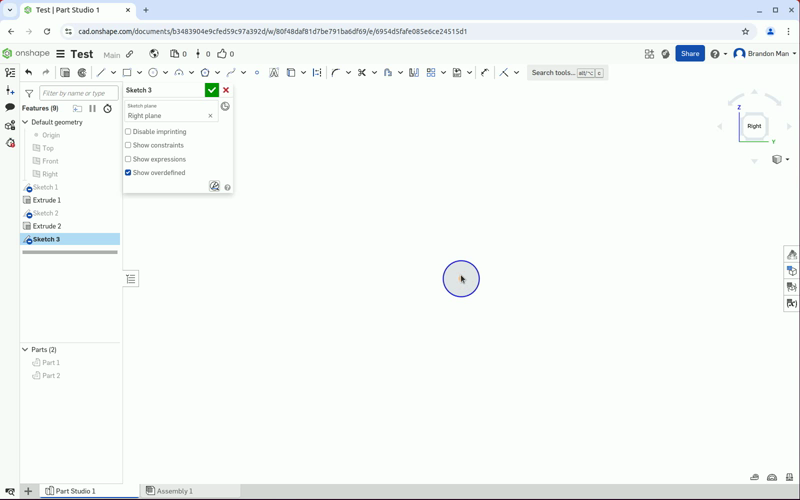
scroll(6)
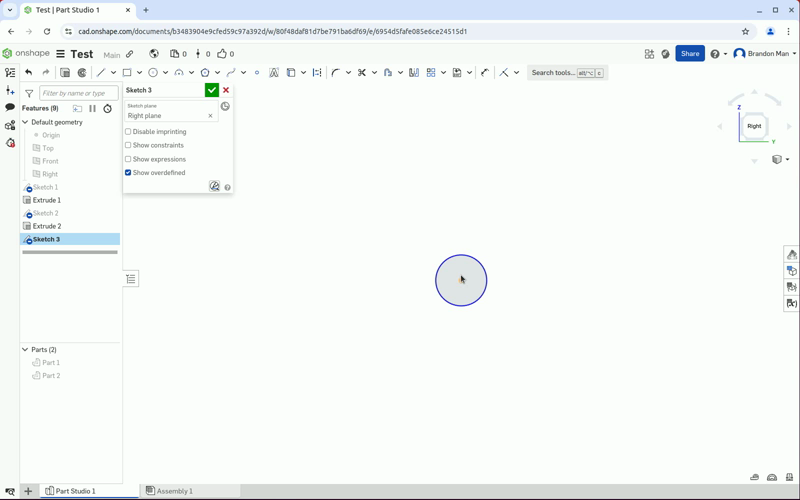
scroll(6)
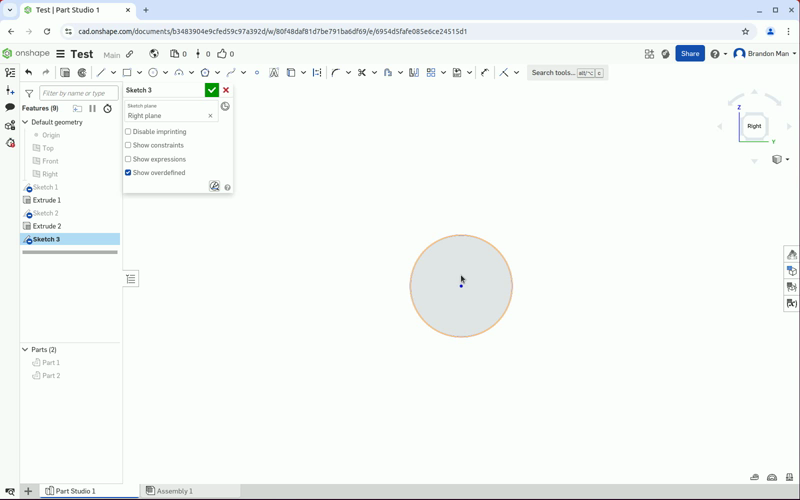
click(461, 274)
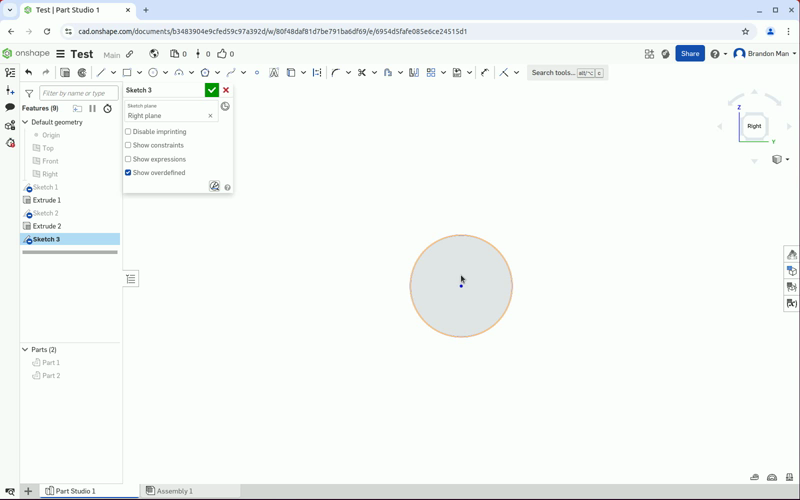
scroll(-6)
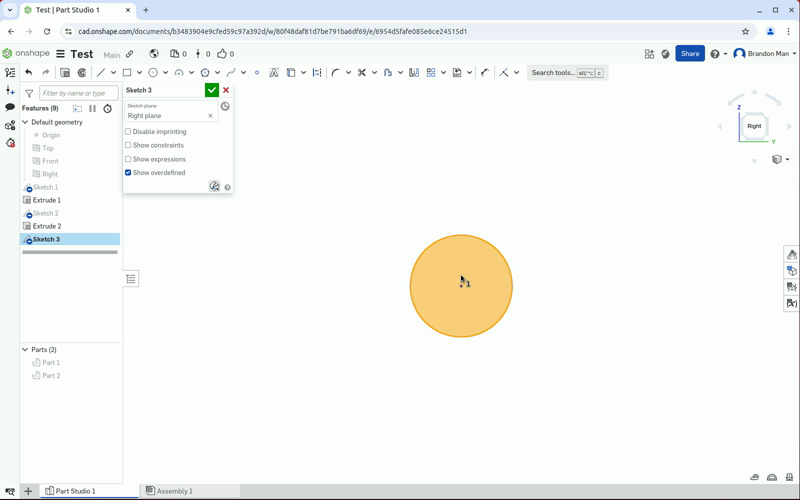
scroll(-6)
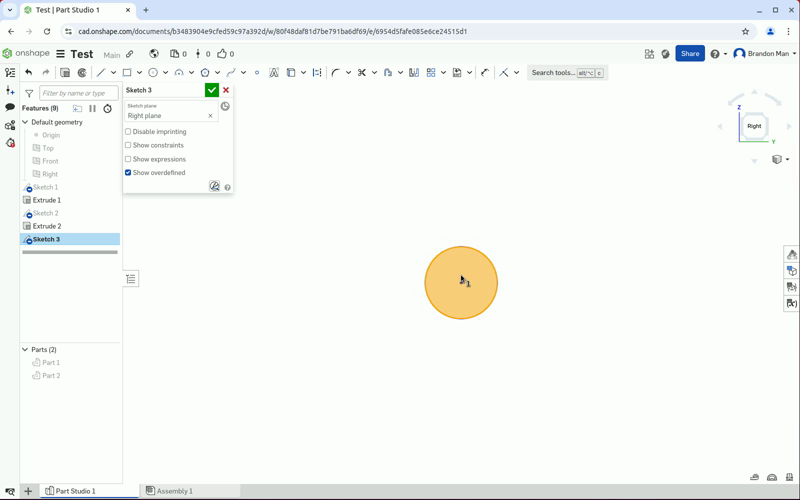
scroll(-6)
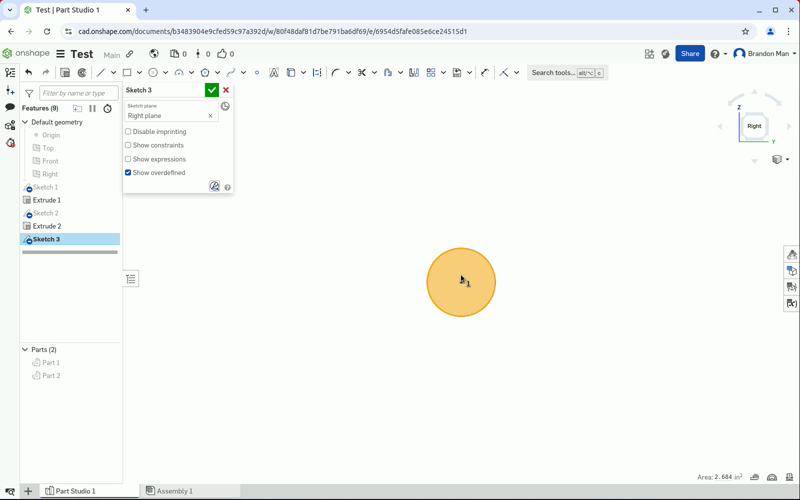
scroll(-6)
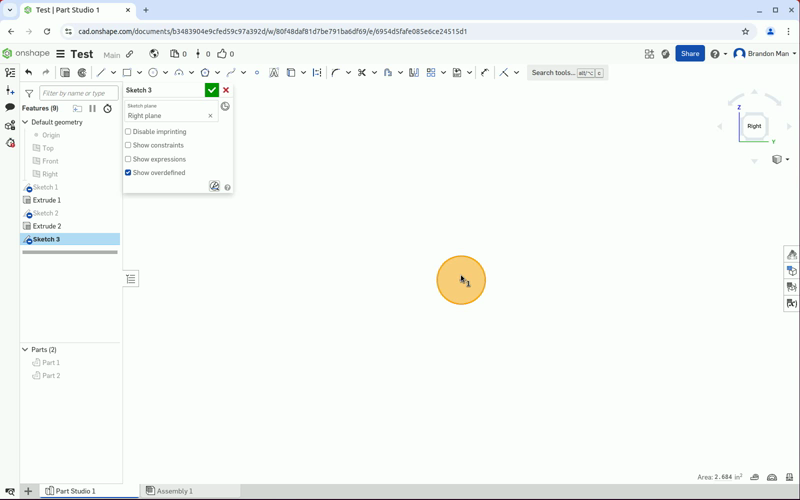
scroll(-6)
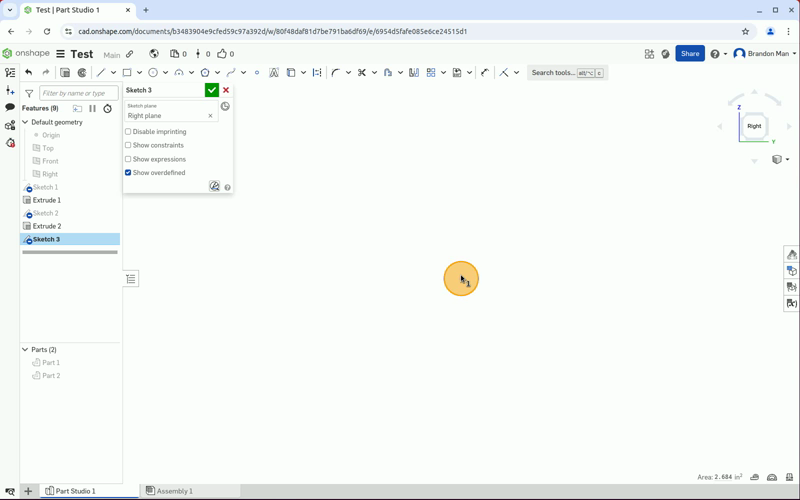
scroll(-6)
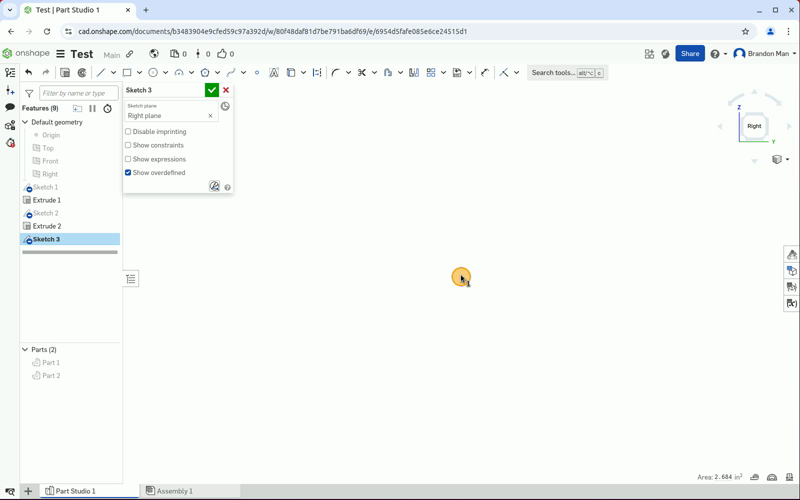
scroll(-6)
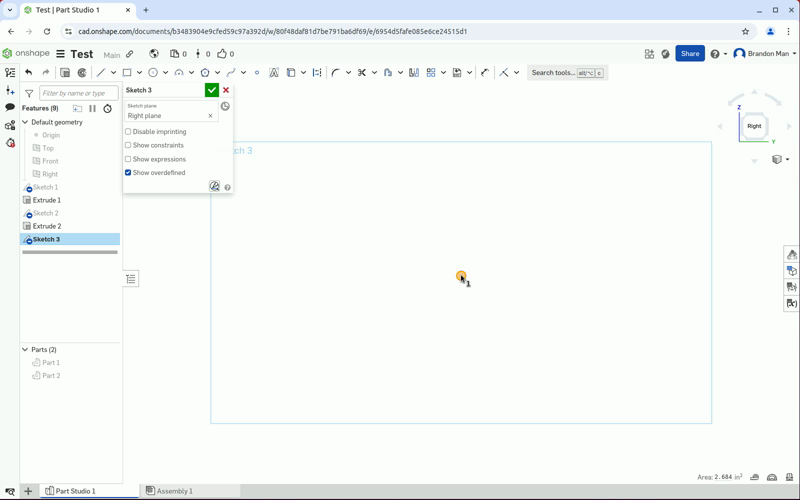
mouse_move(73, 352)
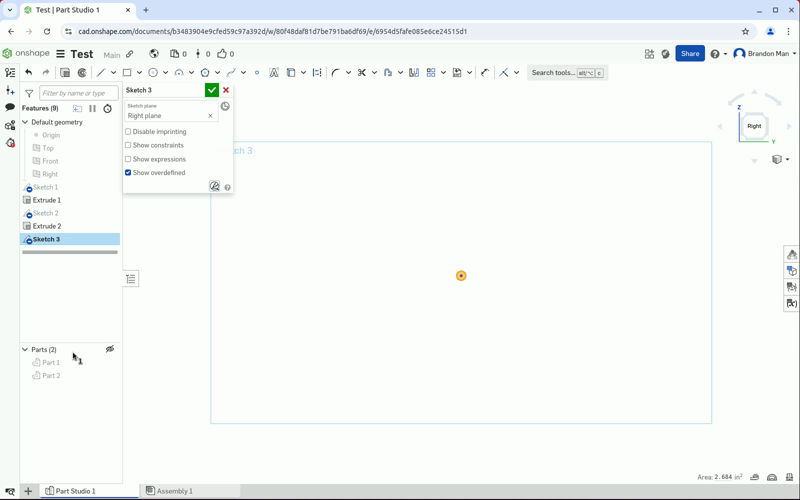
key(shift+y)
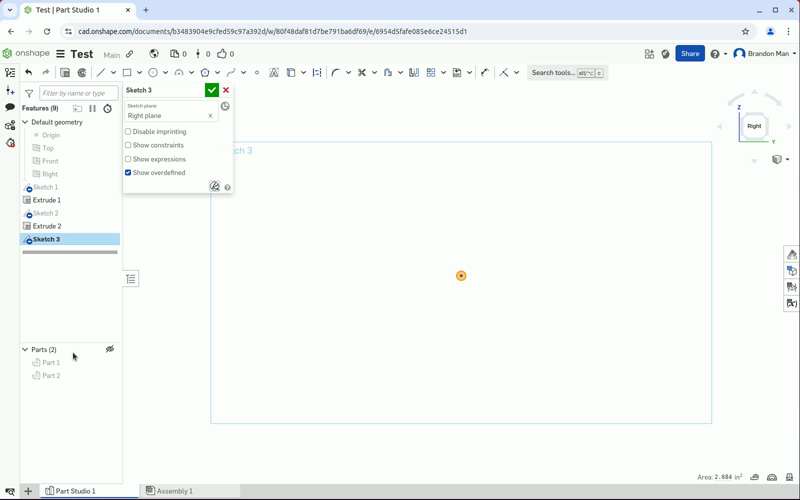
key(shift+e)
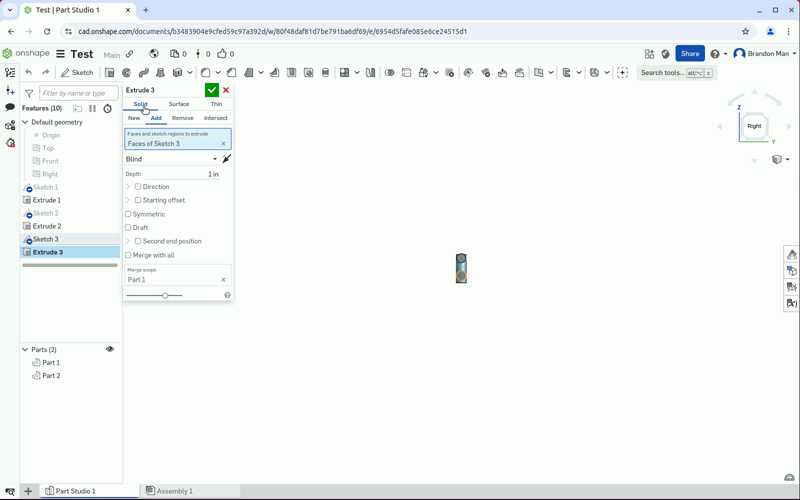
mouse_move(143, 106)
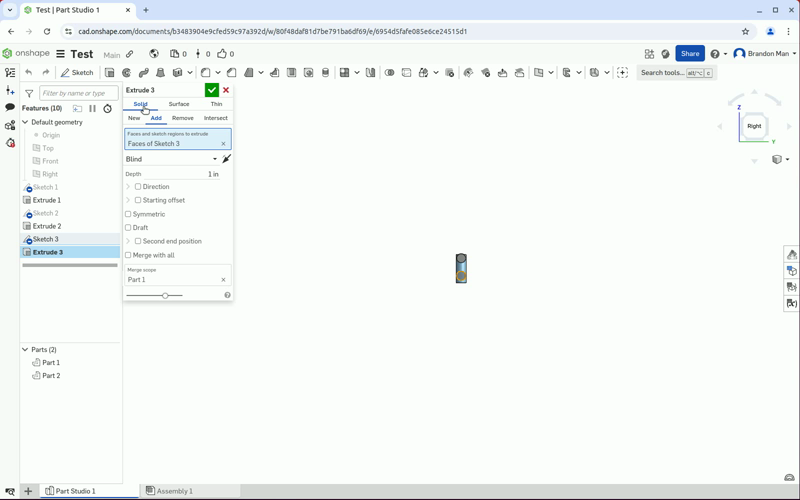
click(143, 106)
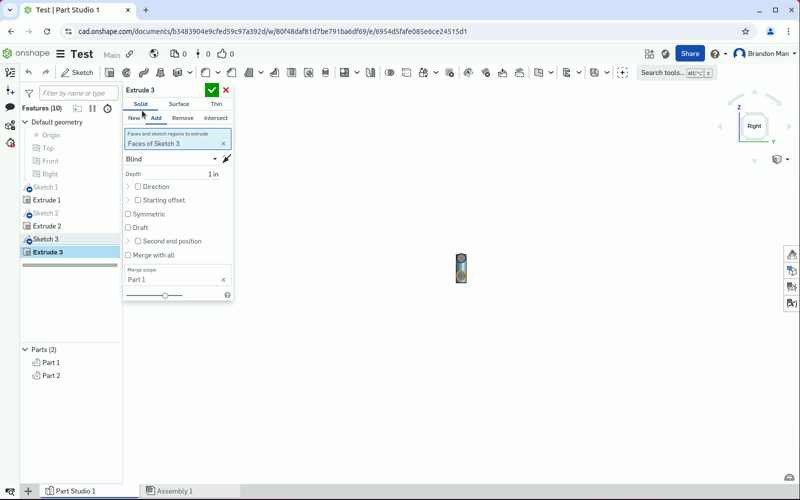
mouse_move(137, 120)
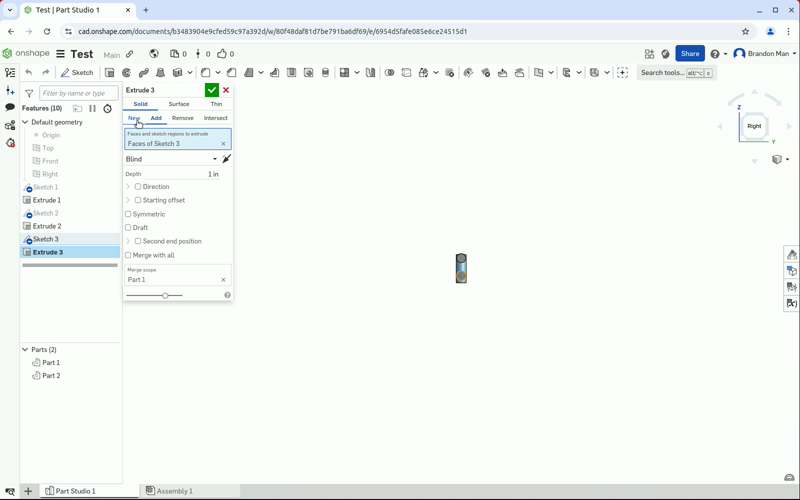
click(137, 120)
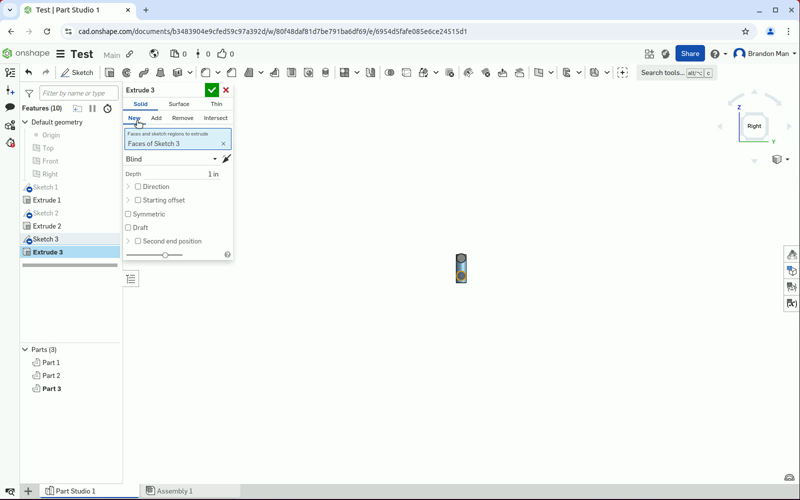
key(tab, 4)
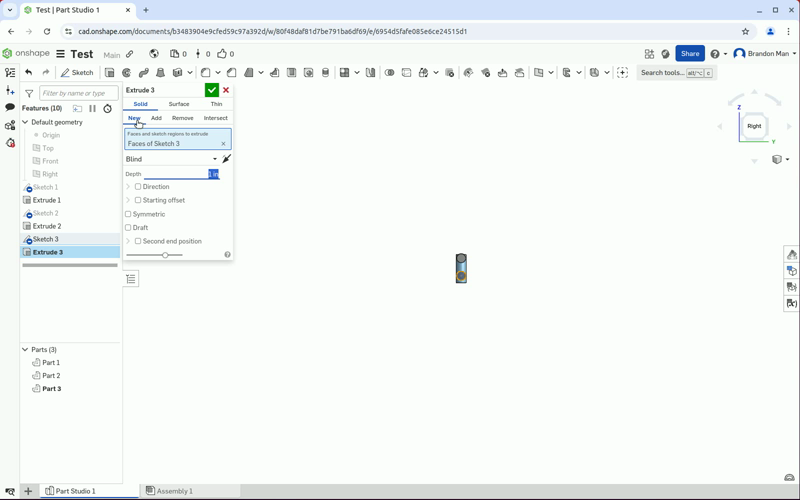
text(23.108)
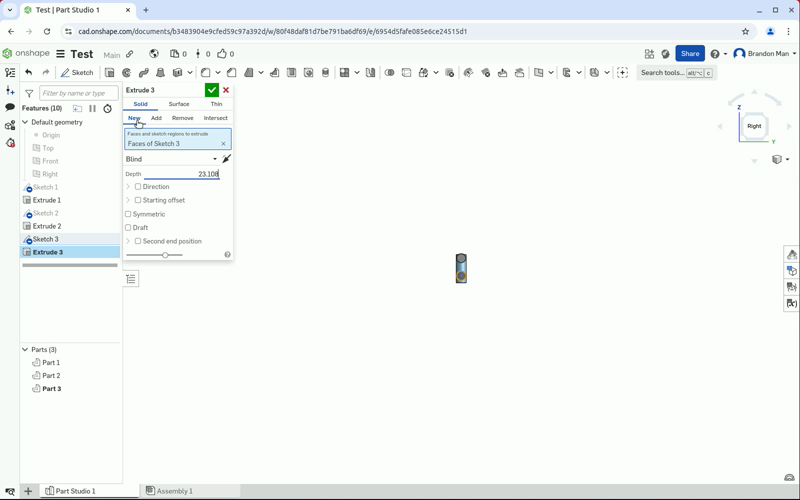
key(enter)
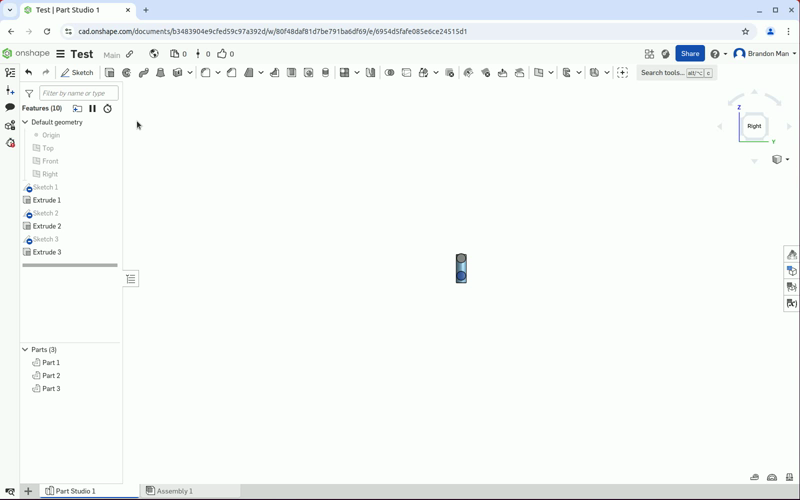
key(shift+h)
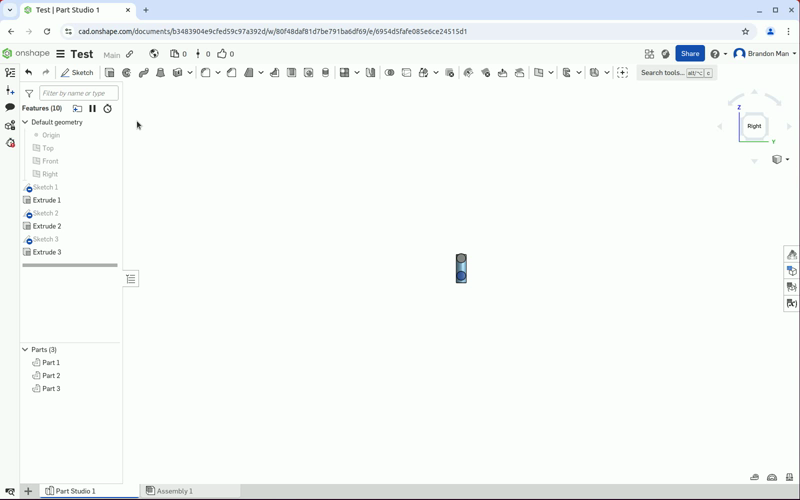
key(shift+h)
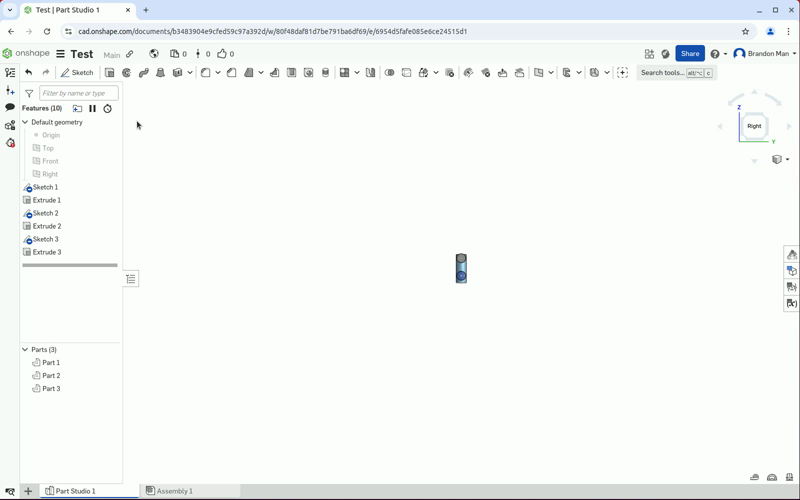
key(shift+7)
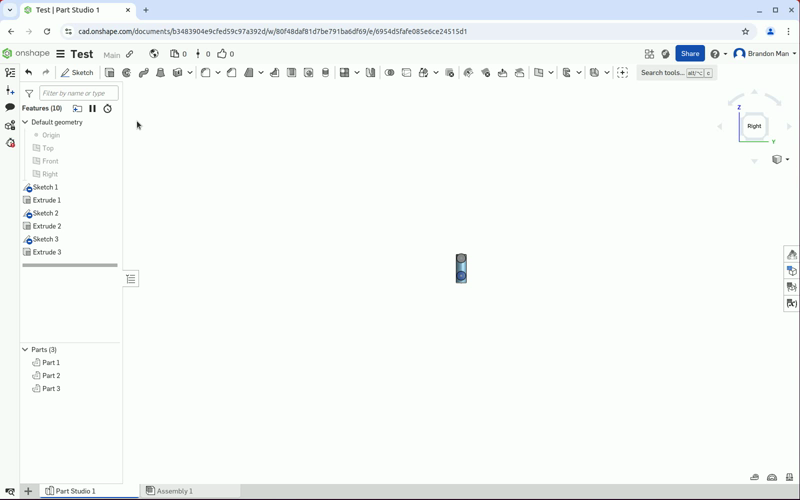
key(right, 2)
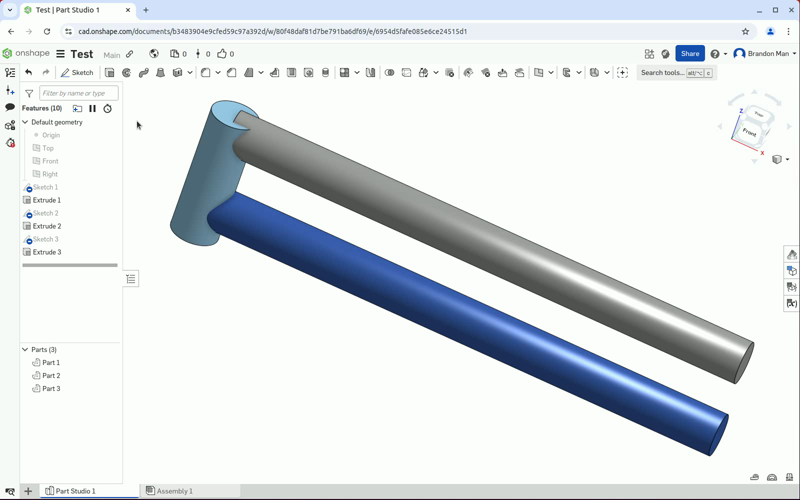
key(down, 2)
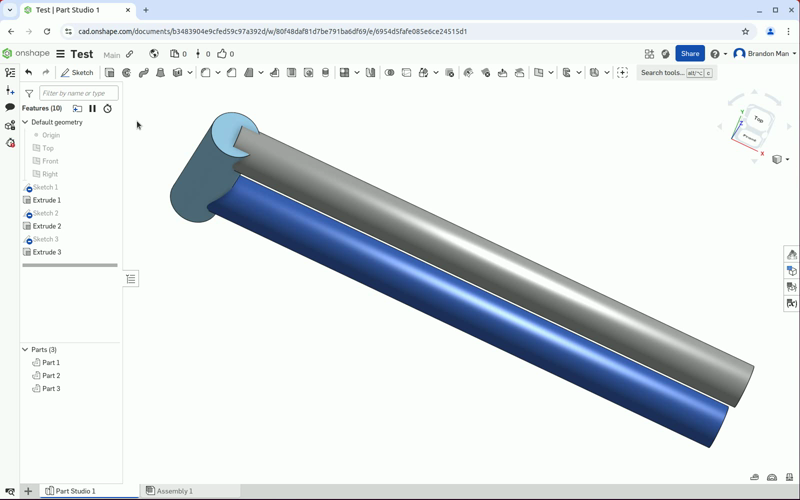
key(up, 2)
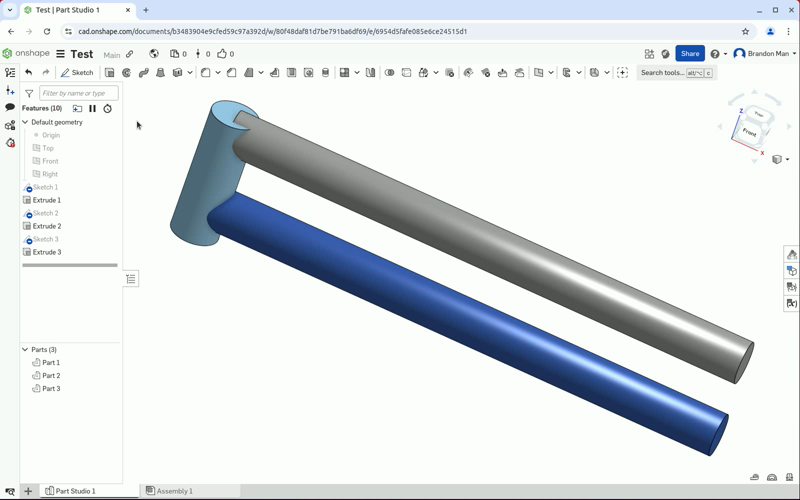
key(left, 2)
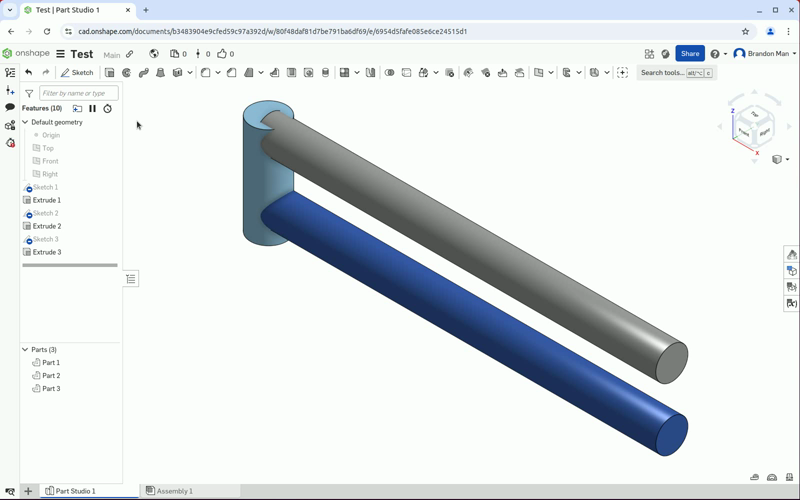
mouse_move(73, 189)
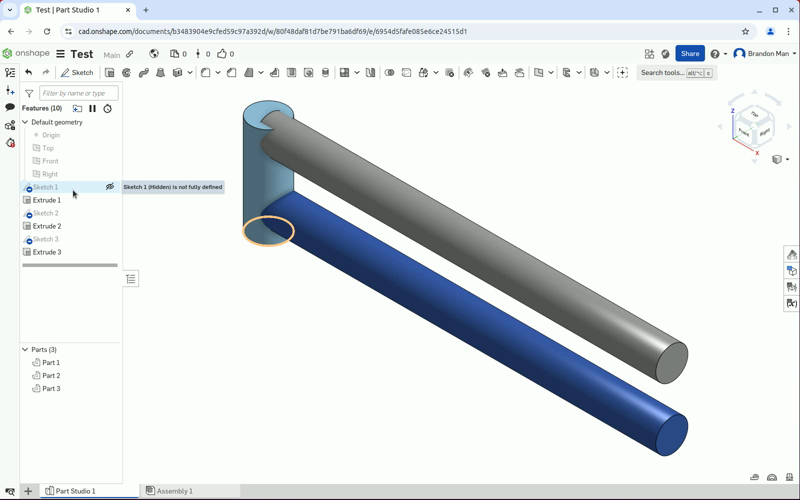
click(73, 189)